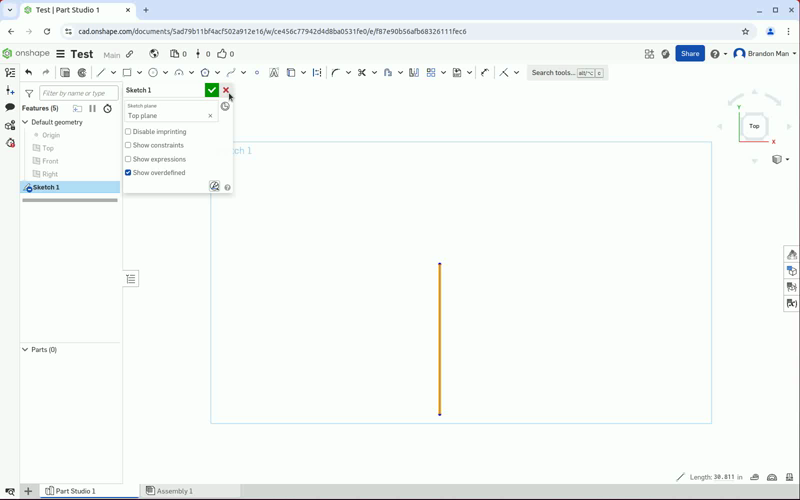
key(shift+h)
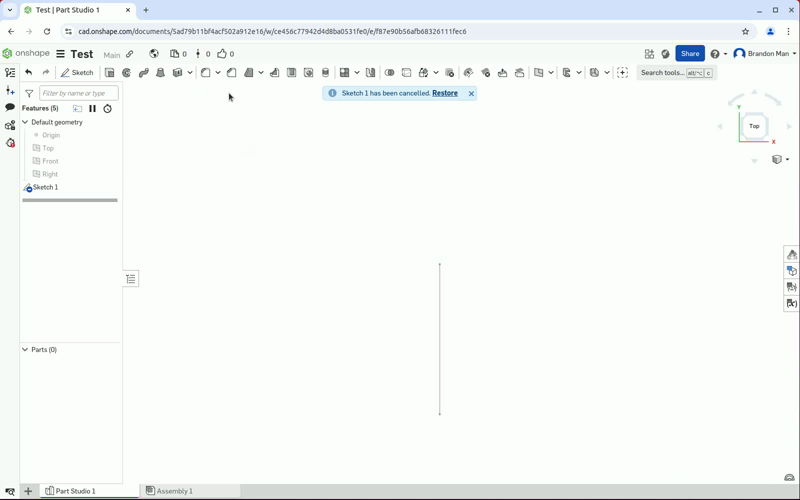
key(shift+s)
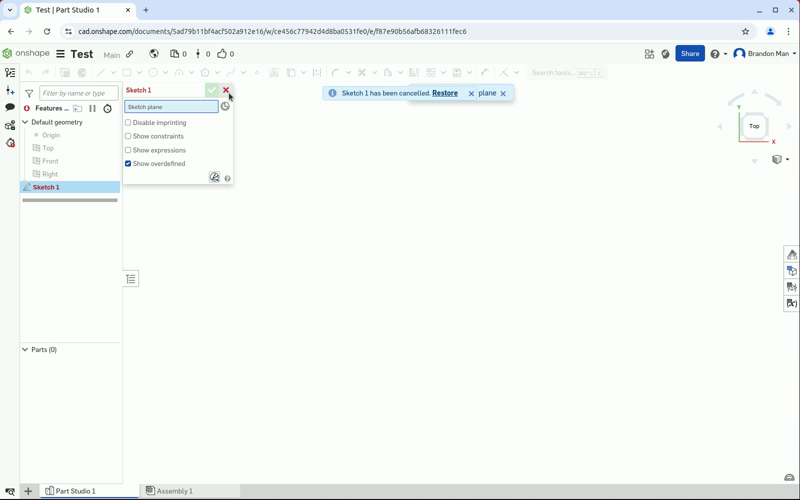
mouse_move(73, 150)
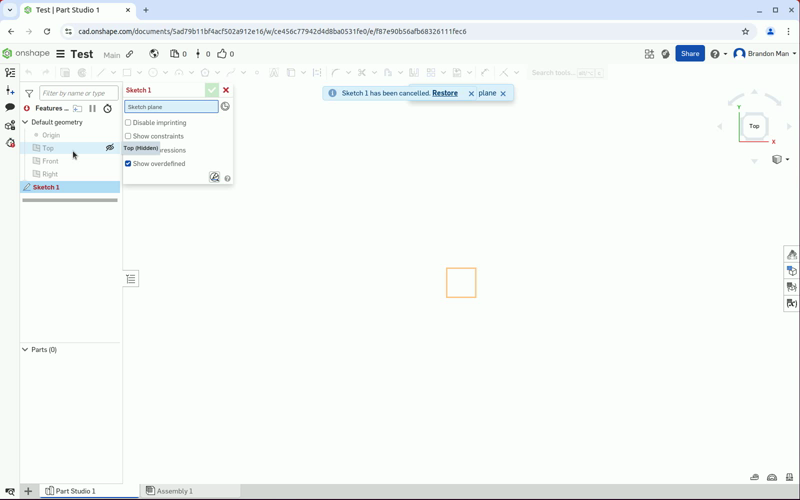
click(73, 150)
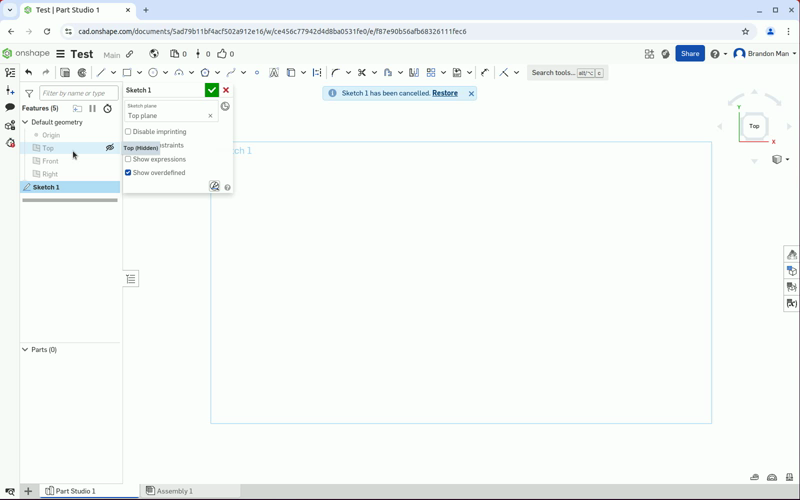
mouse_move(73, 352)
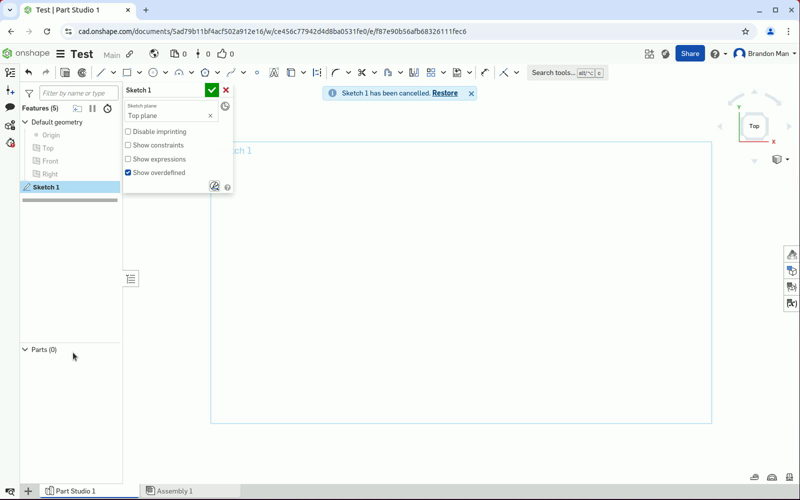
key(y)
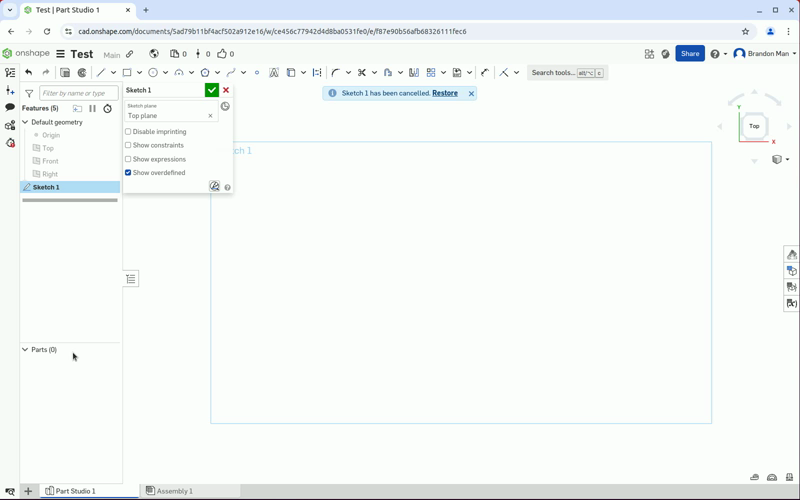
key(l)
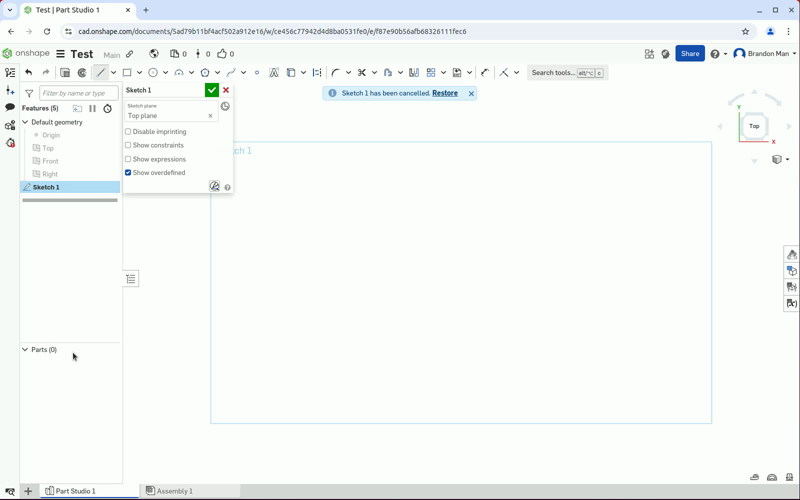
key_down(shift)
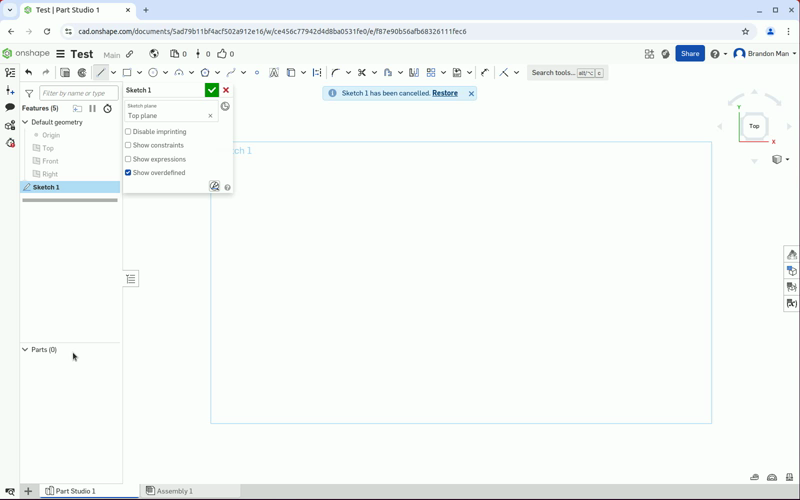
mouse_move(348, 326)
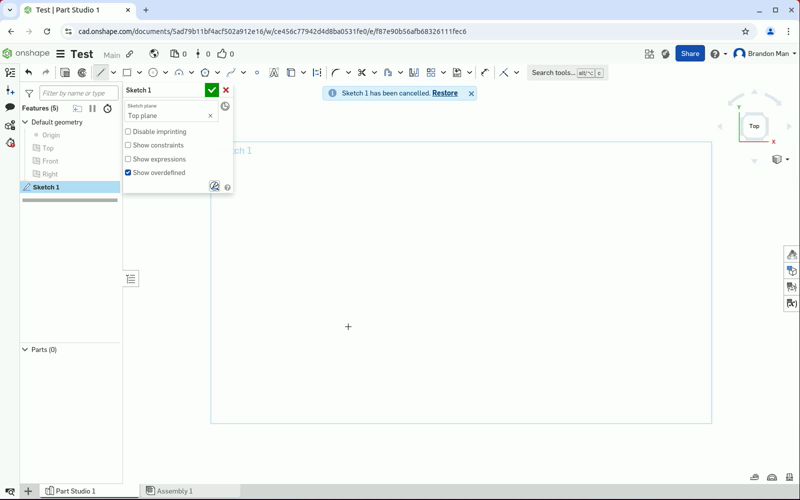
click(348, 326)
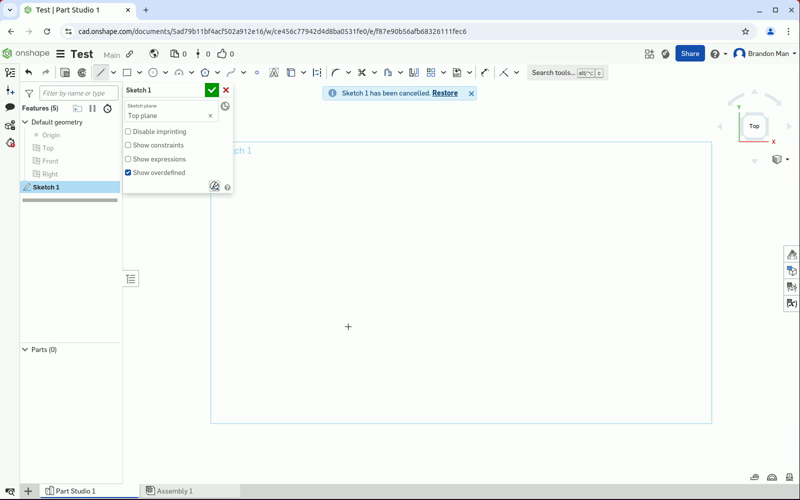
key_up(shift)
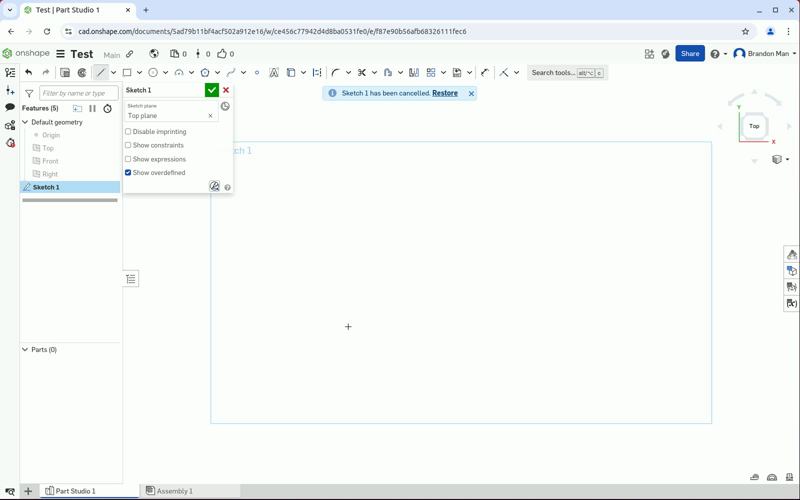
key_down(shift)
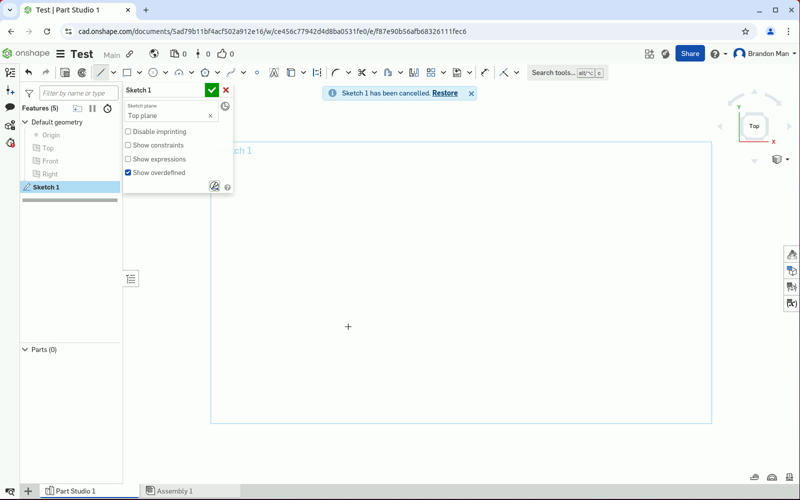
mouse_move(546, 326)
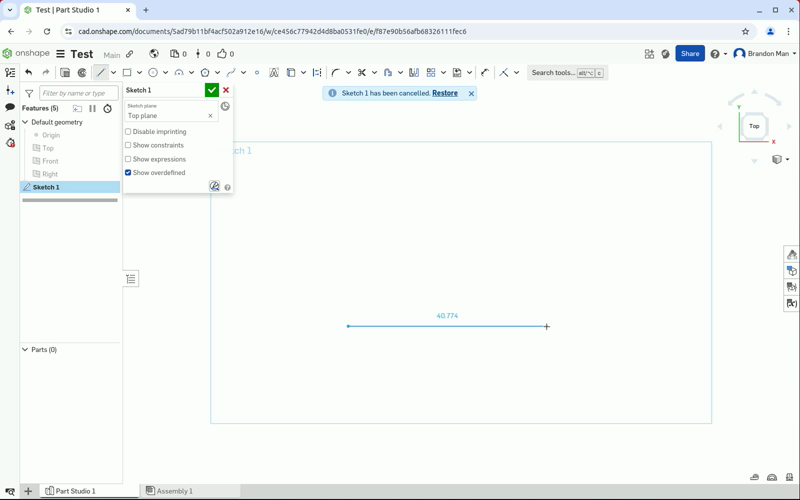
click(546, 326)
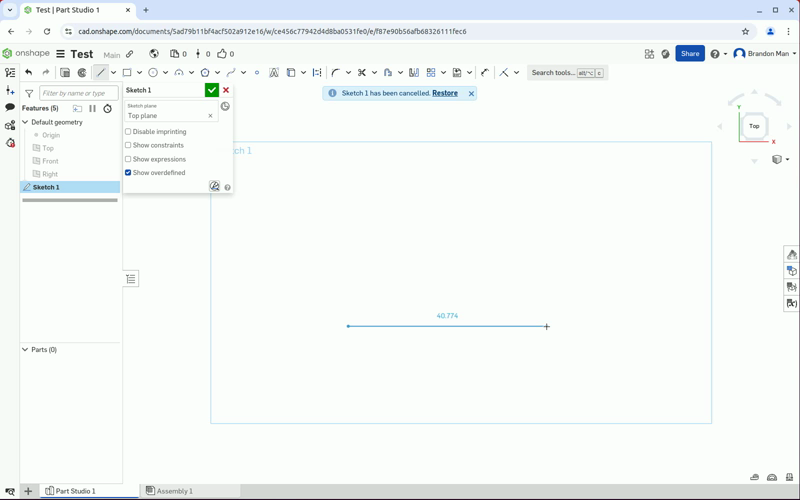
key_up(shift)
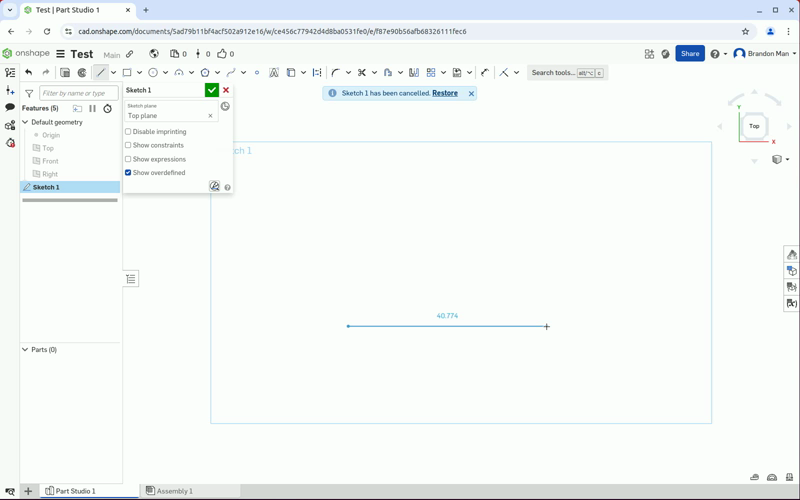
key_down(shift)
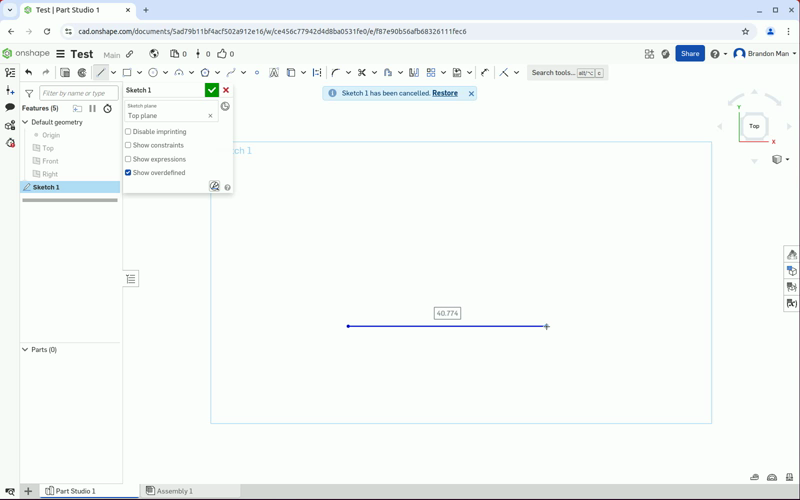
mouse_move(546, 226)
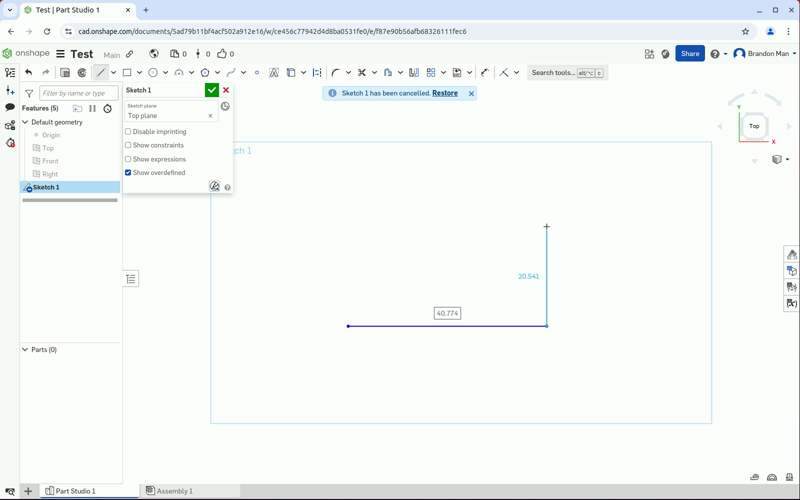
click(546, 226)
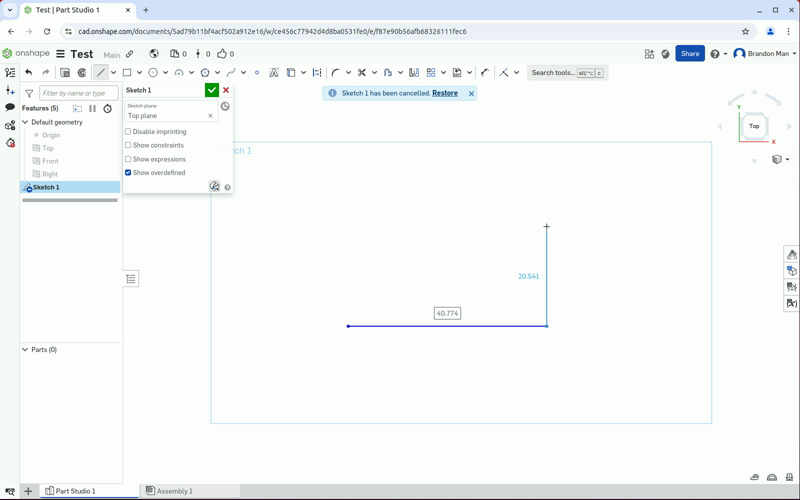
key_up(shift)
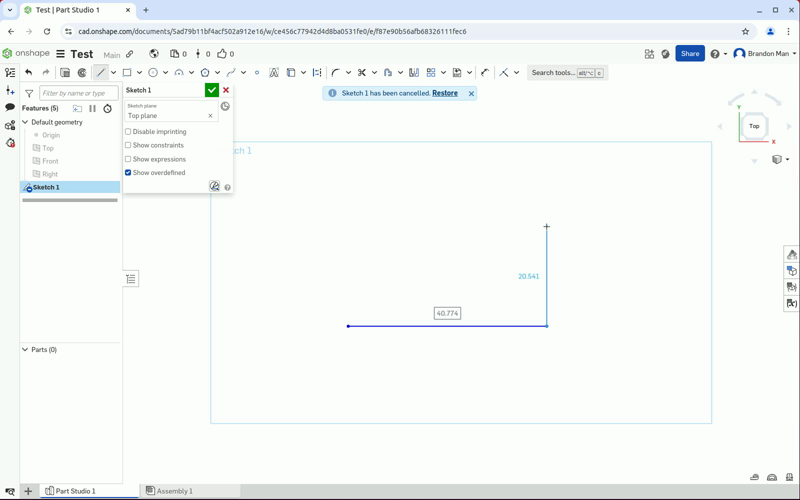
key_down(shift)
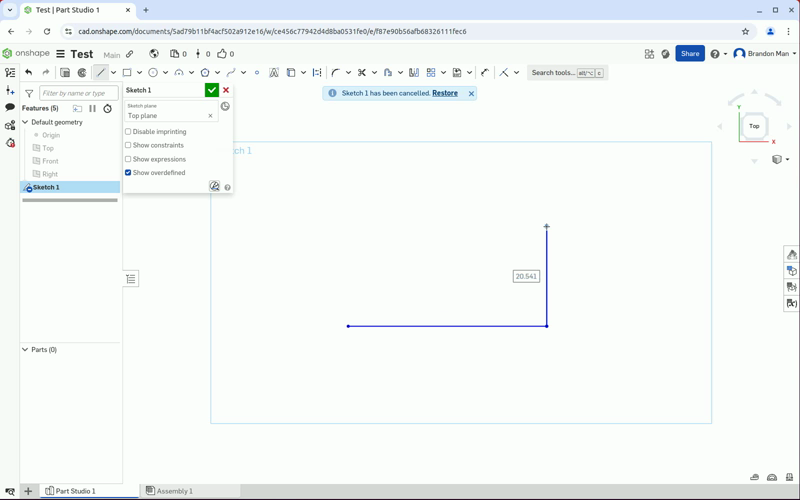
mouse_move(348, 226)
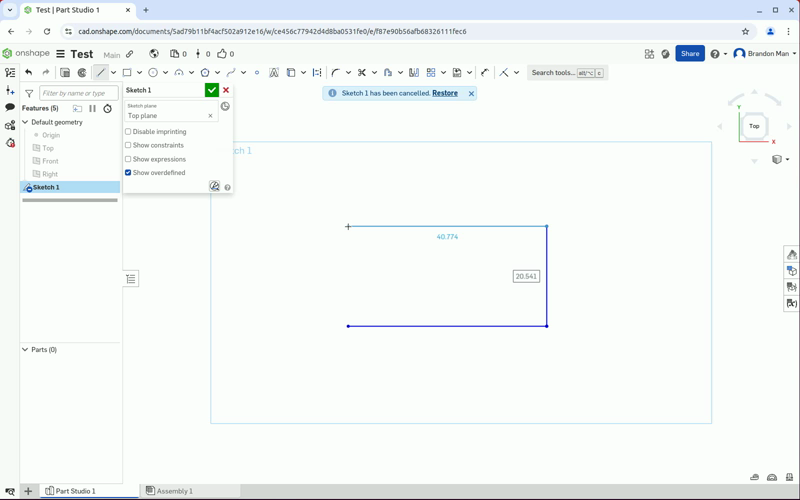
click(348, 226)
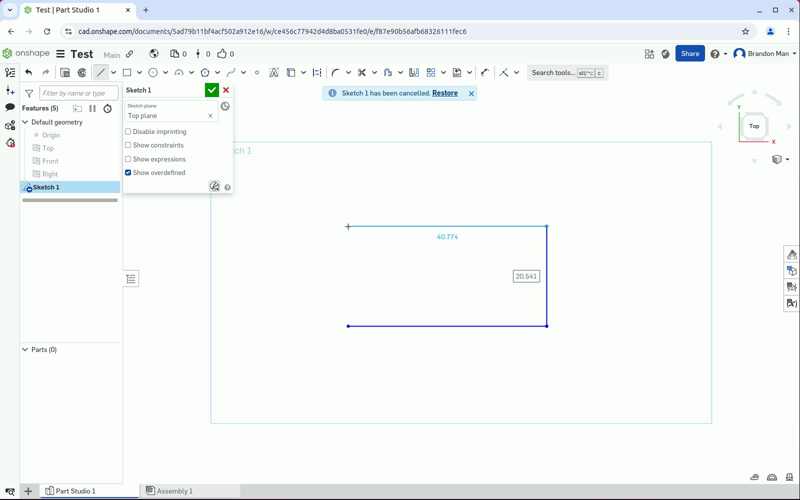
key_up(shift)
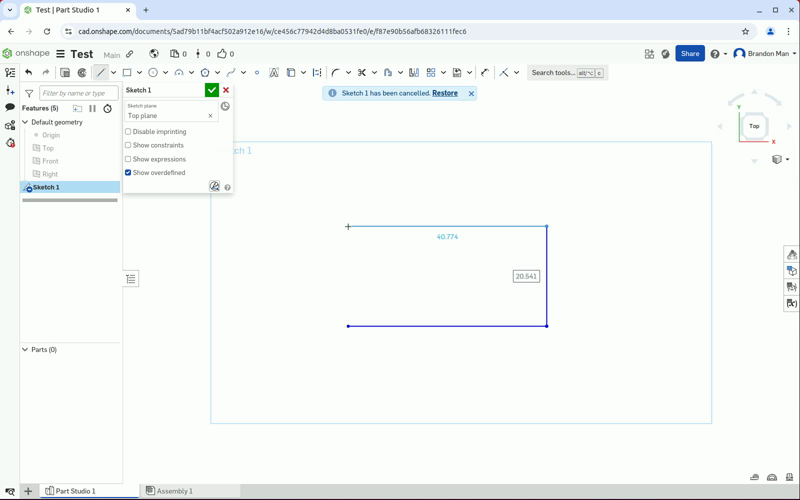
key_down(shift)
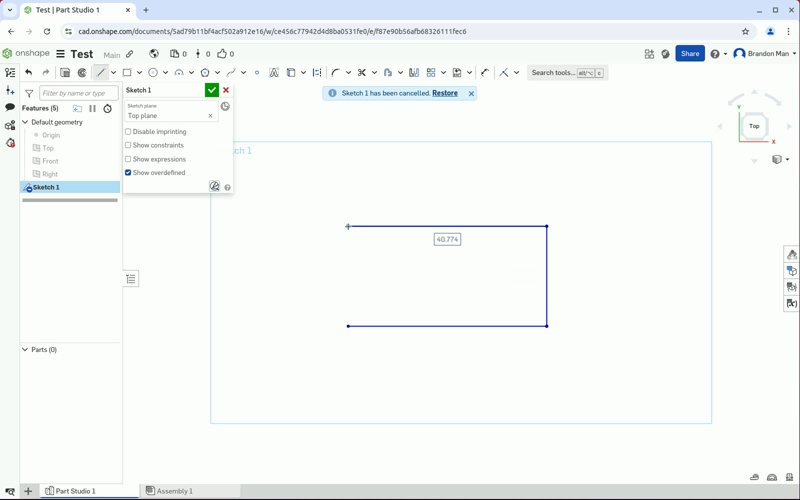
mouse_move(348, 326)
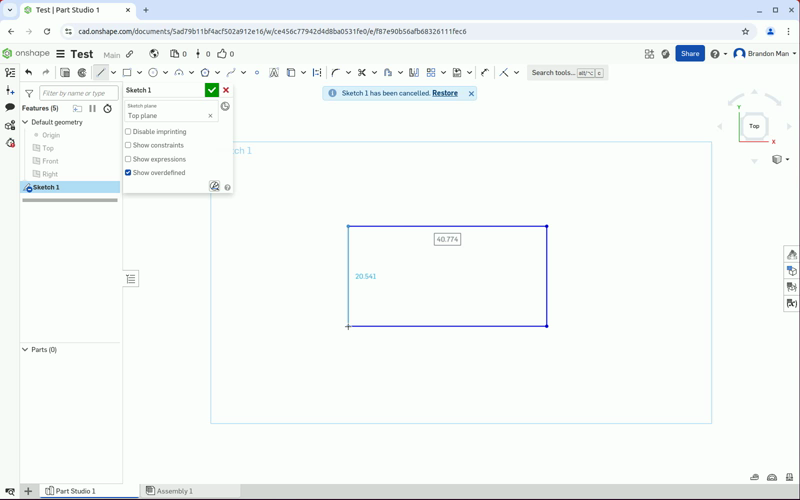
key_up(shift)
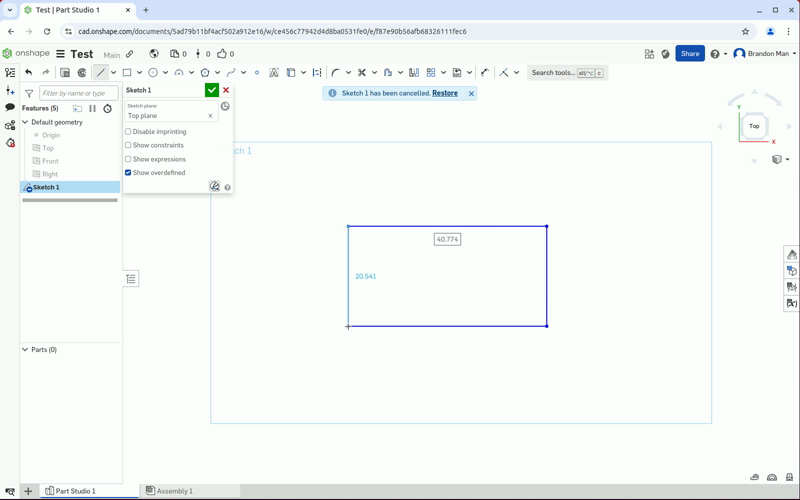
click(348, 326)
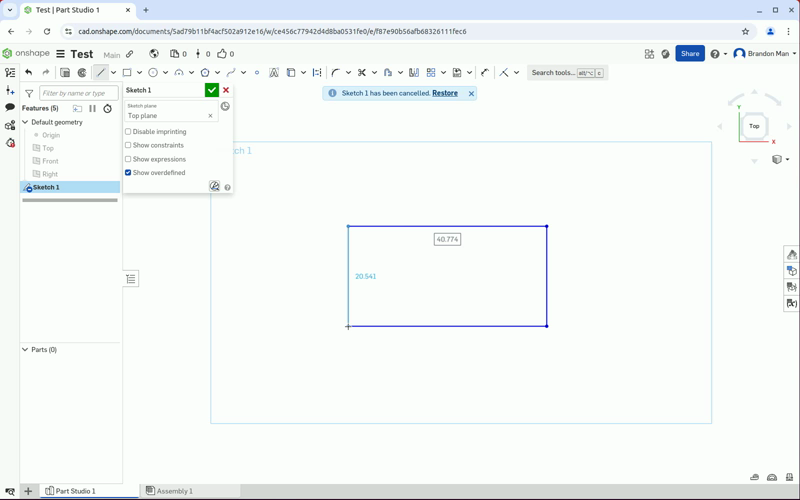
key(esc)
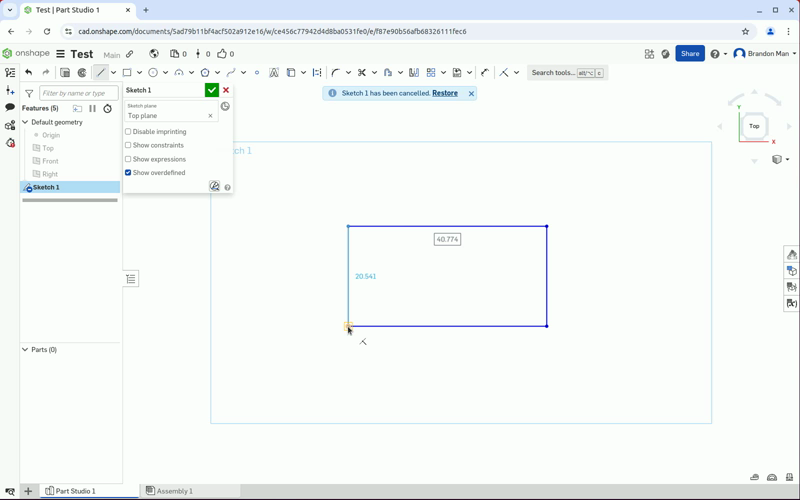
mouse_move(445, 266)
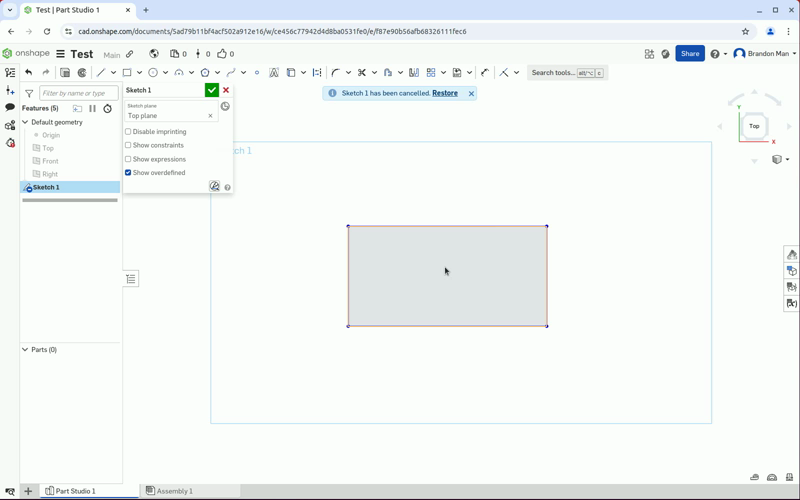
click(445, 266)
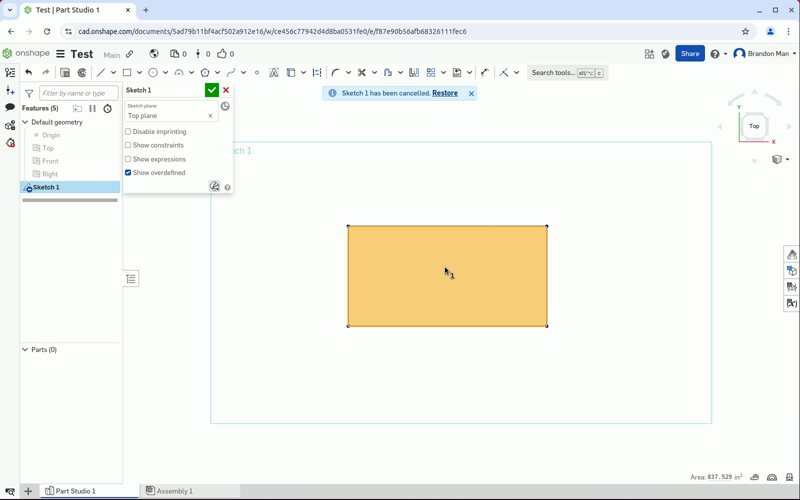
mouse_move(73, 352)
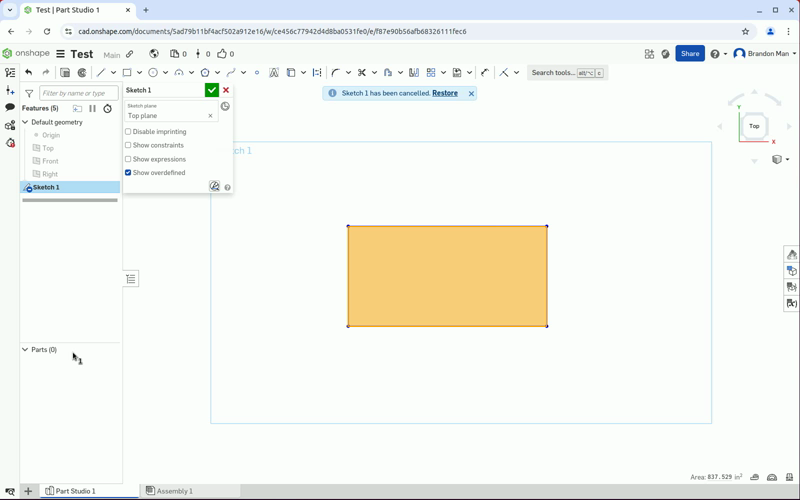
key(shift+y)
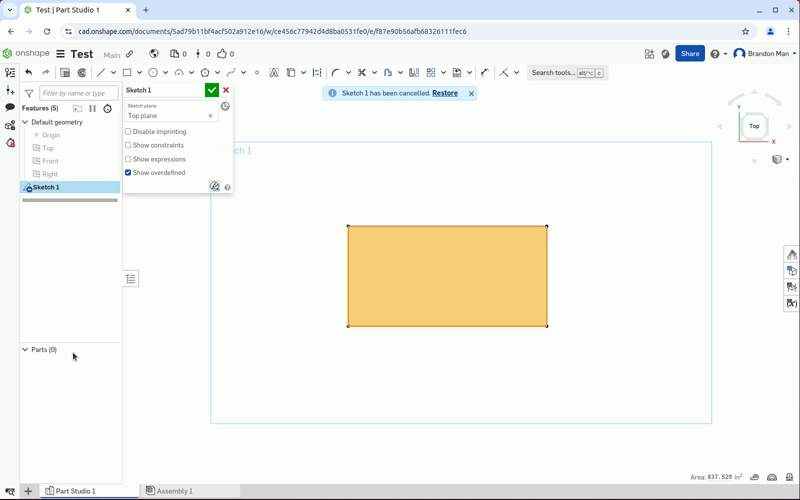
key(shift+e)
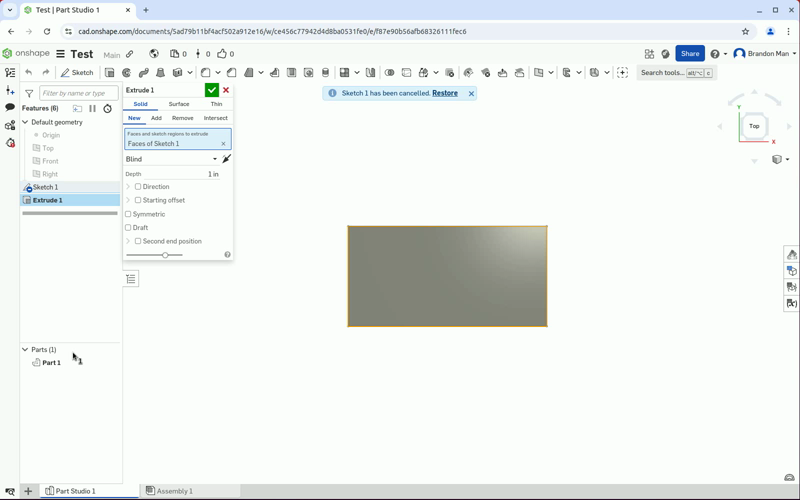
mouse_move(143, 106)
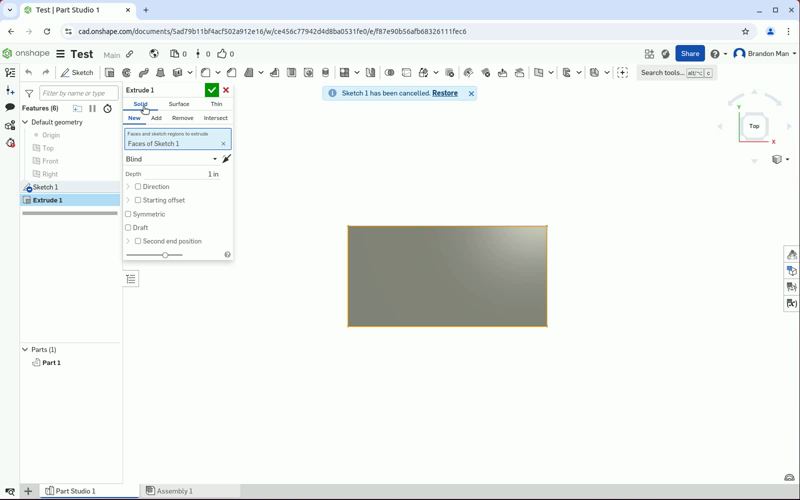
click(143, 106)
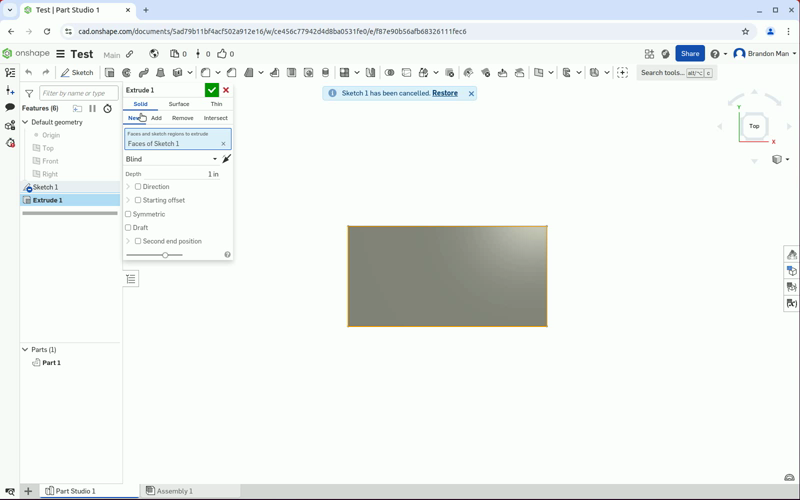
mouse_move(137, 120)
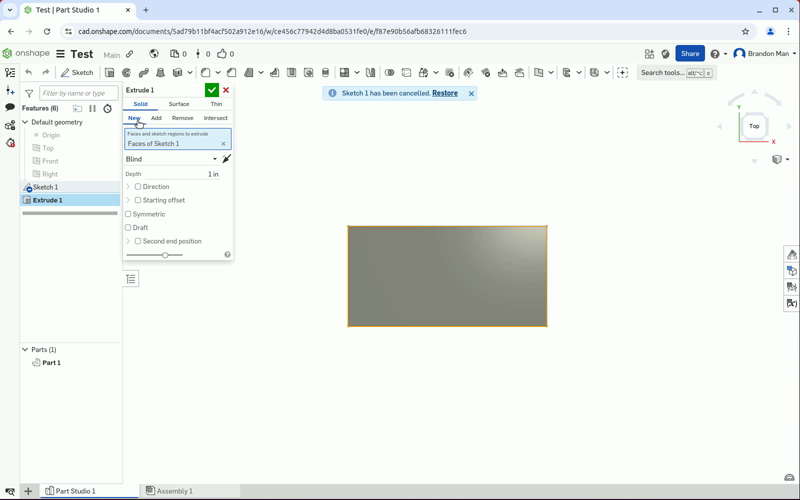
click(137, 120)
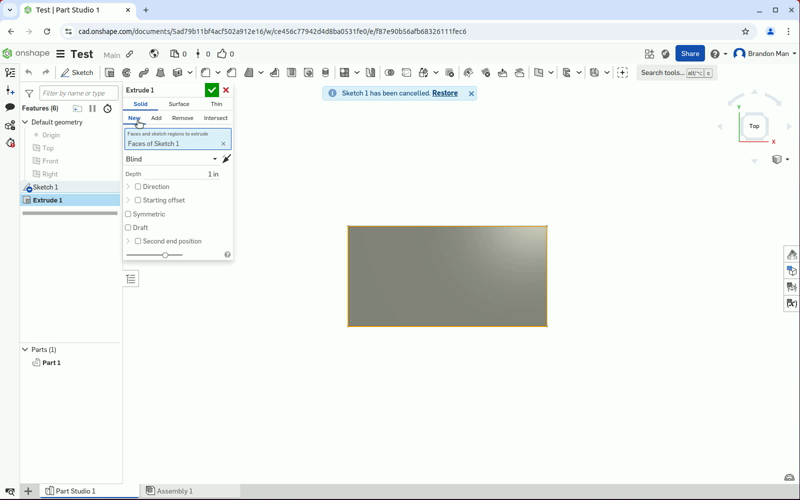
key(tab, 4)
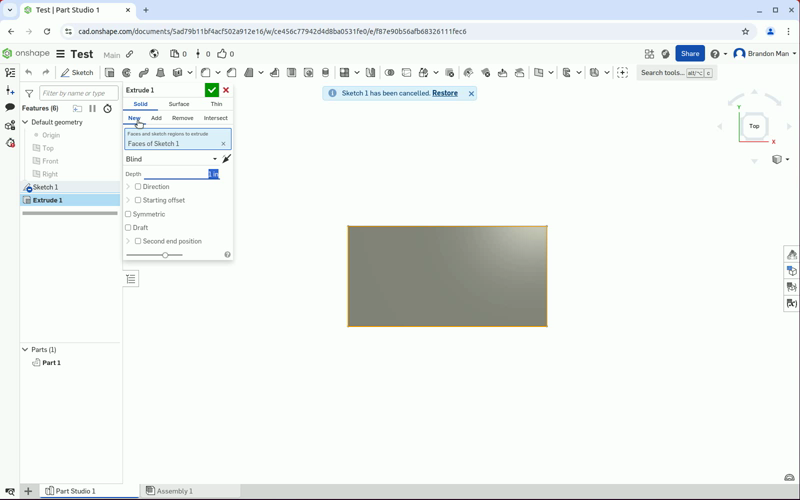
text(0.481)
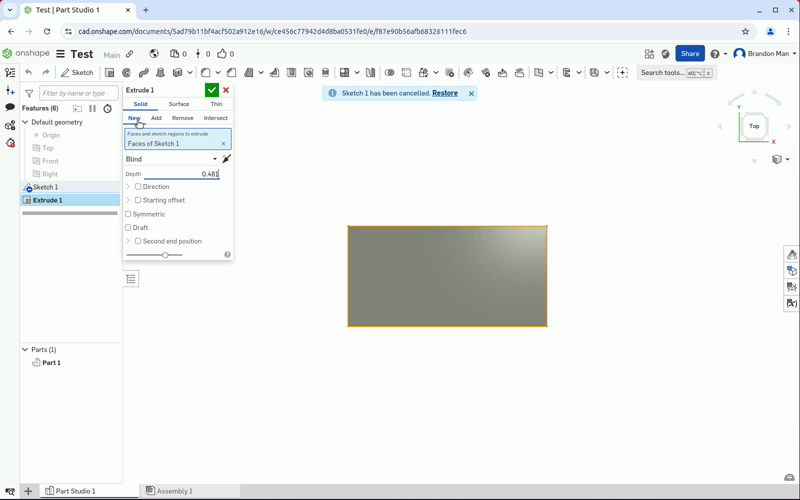
key(enter)
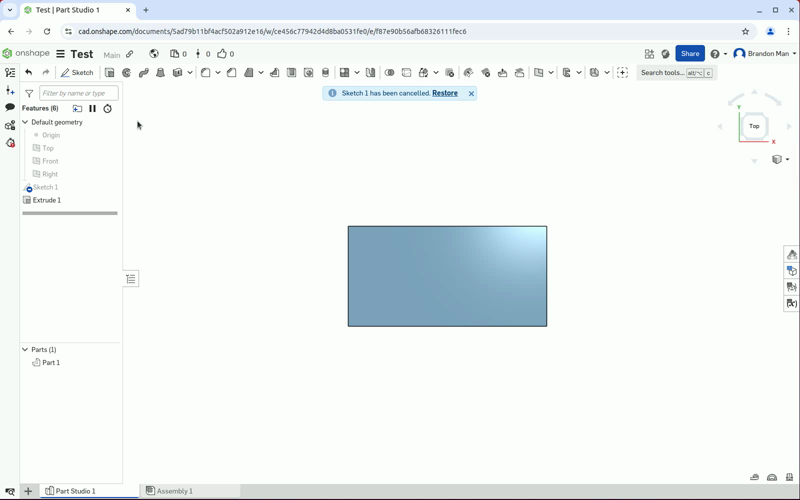
key(shift+h)
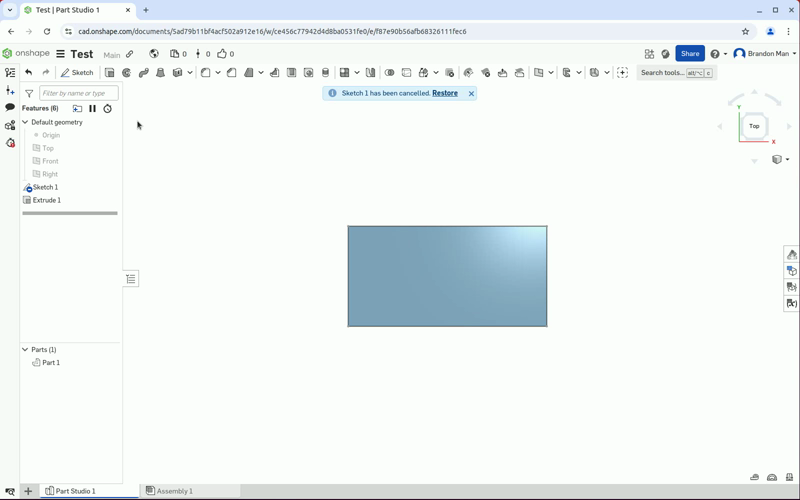
key(shift+h)
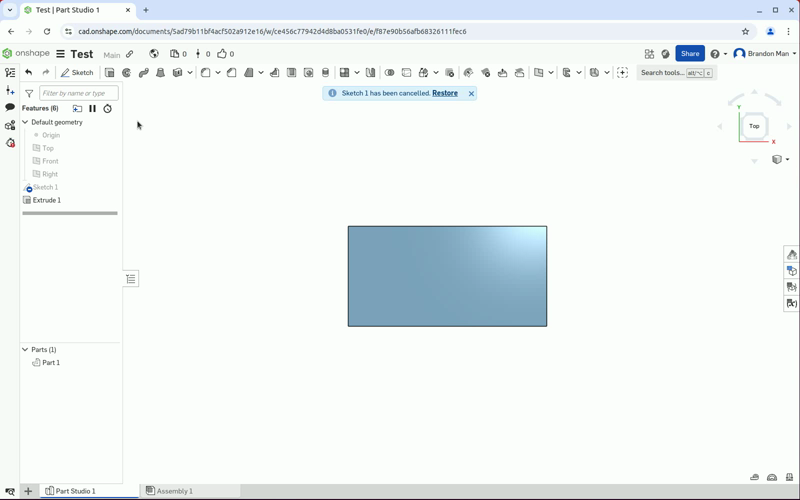
mouse_move(73, 189)
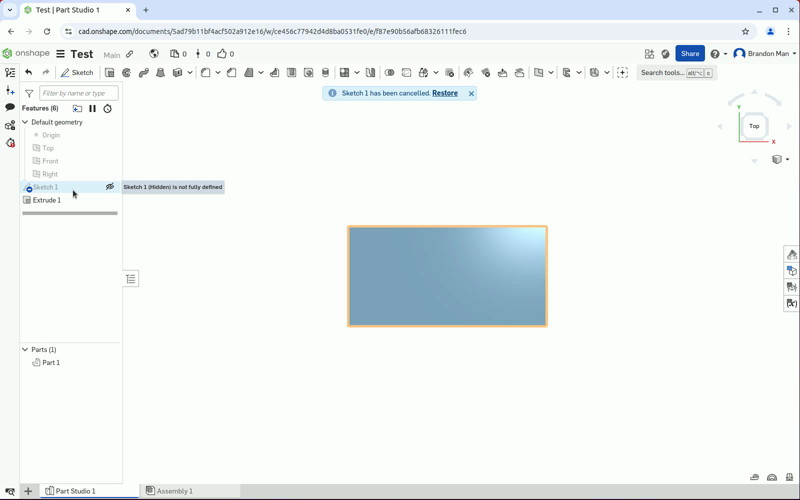
click(73, 189)
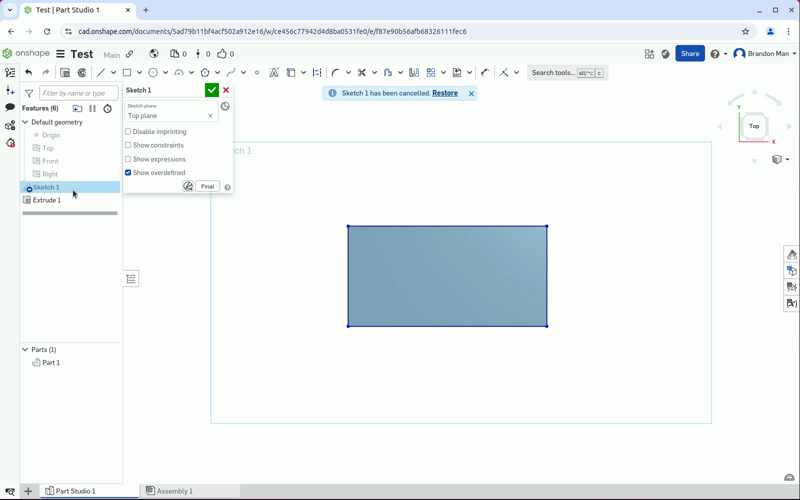
mouse_move(229, 92)
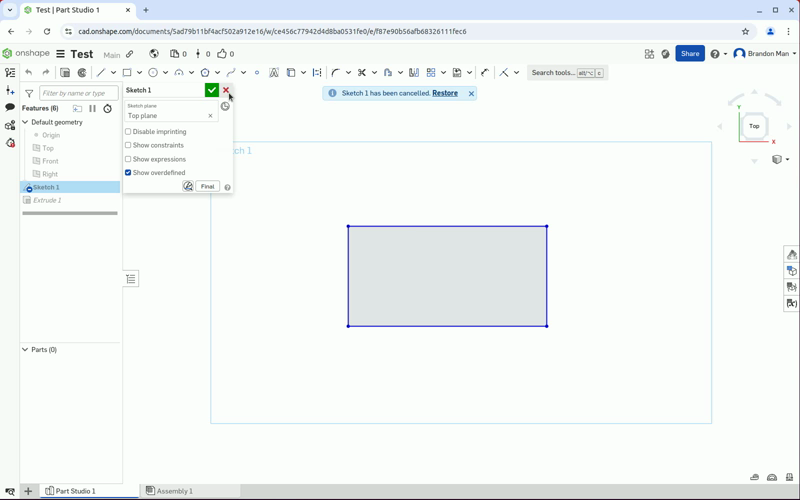
click(229, 92)
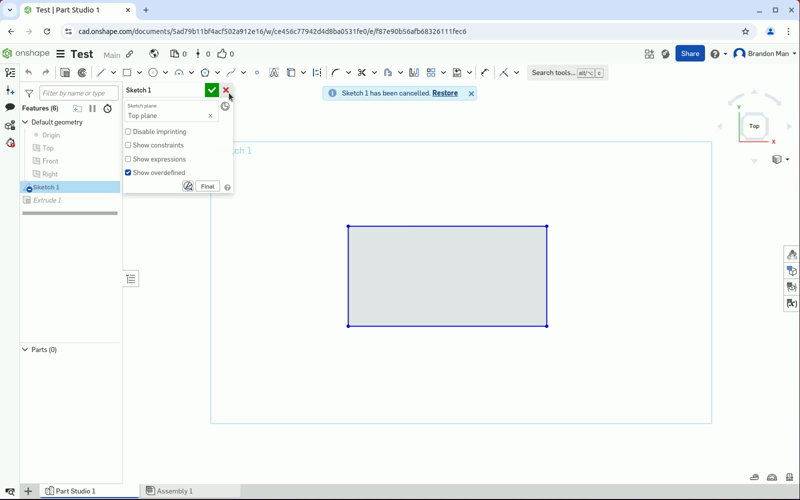
key(shift+s)
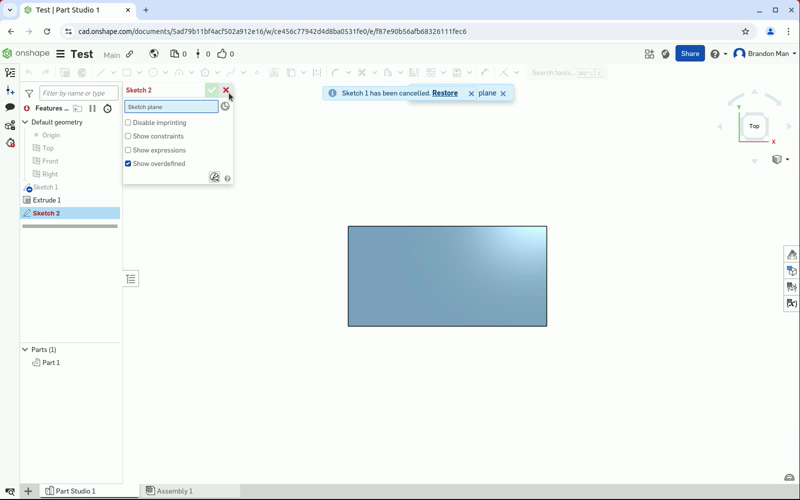
mouse_move(73, 150)
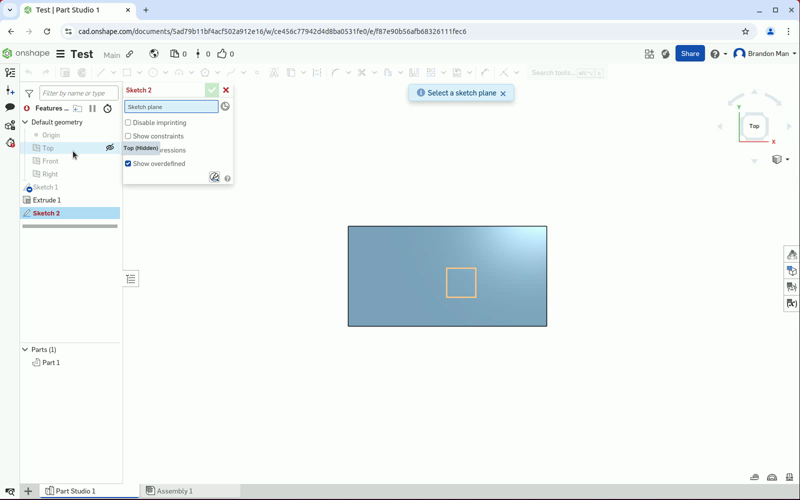
click(73, 150)
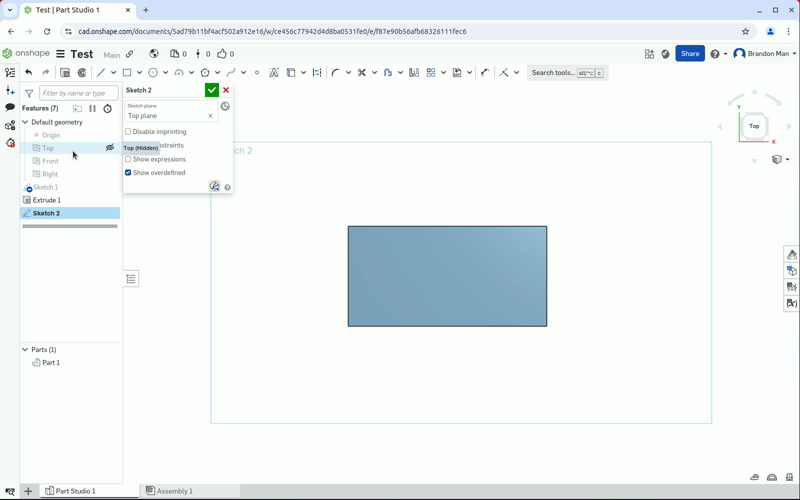
mouse_move(73, 352)
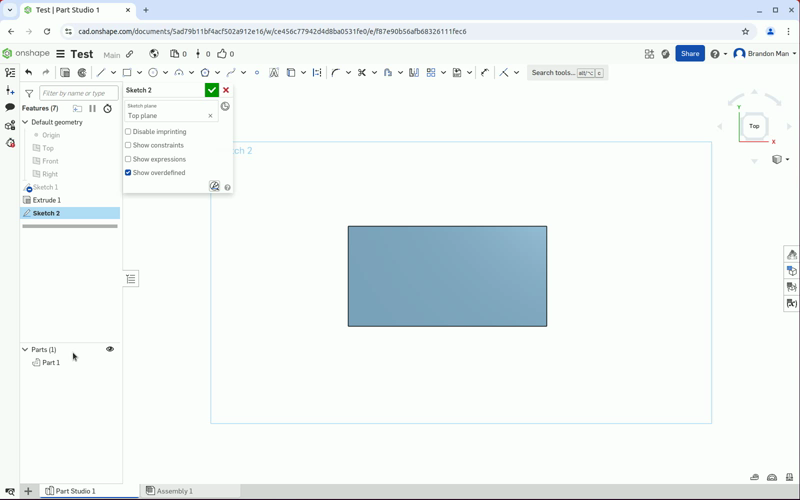
key(y)
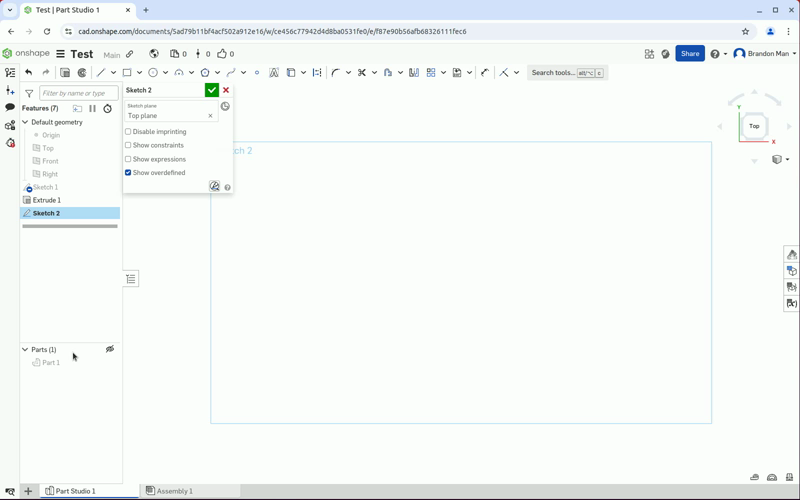
key(l)
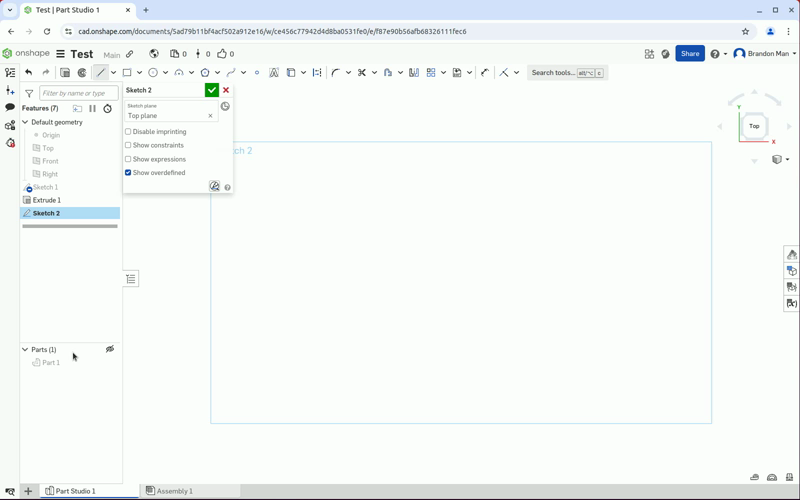
key_down(shift)
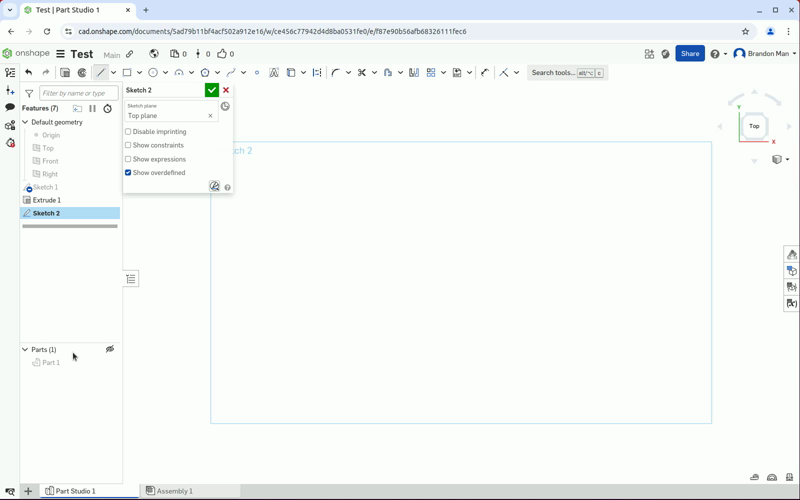
mouse_move(348, 326)
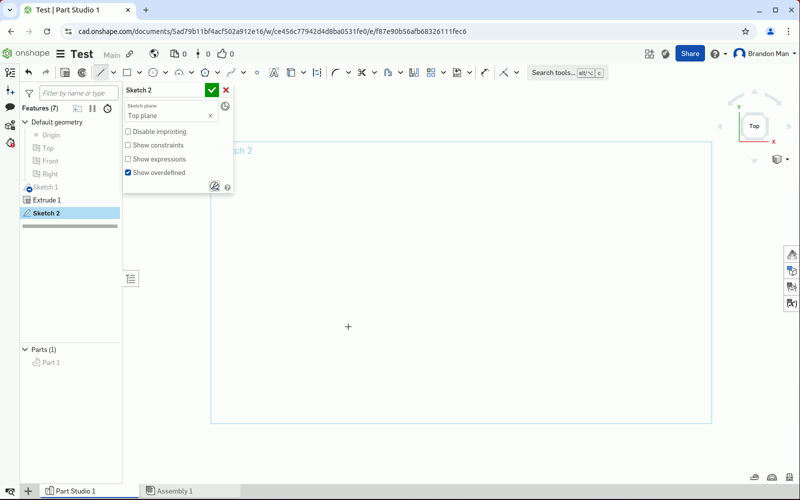
click(348, 326)
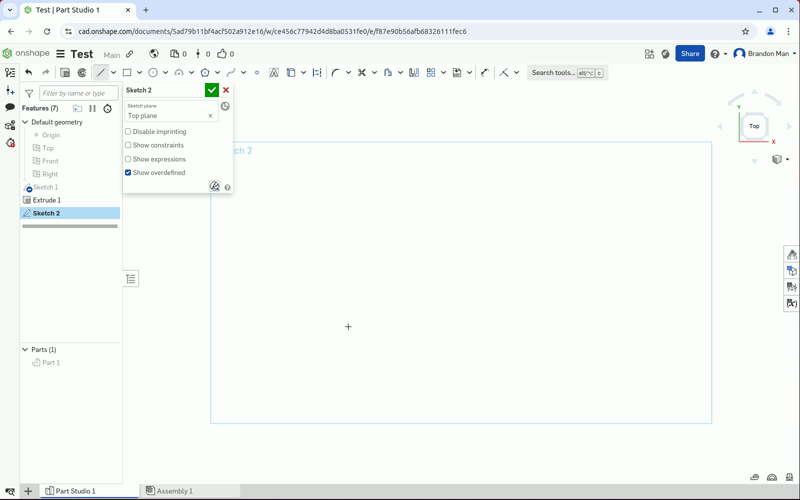
key_up(shift)
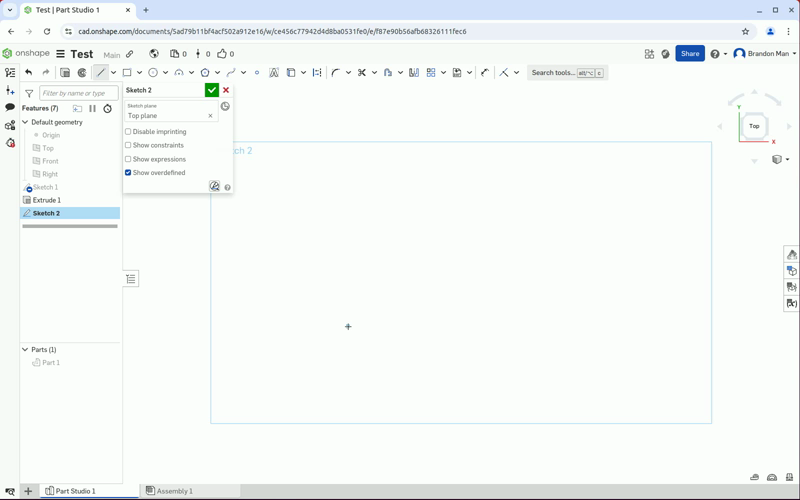
key_down(shift)
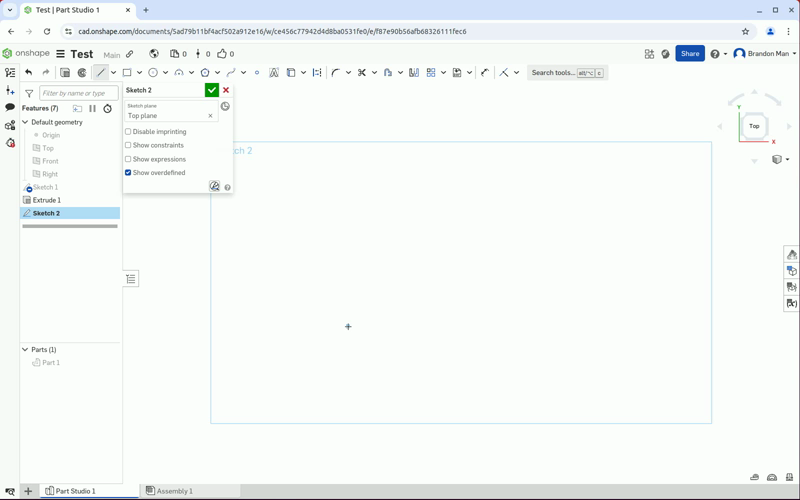
mouse_move(546, 326)
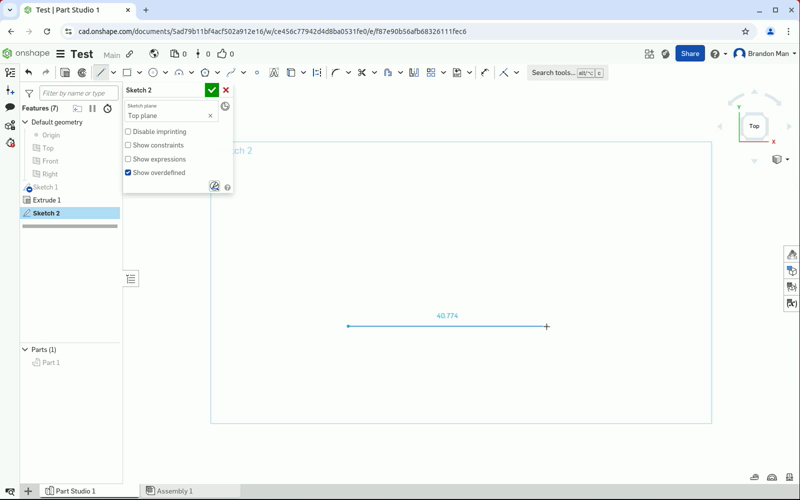
click(546, 326)
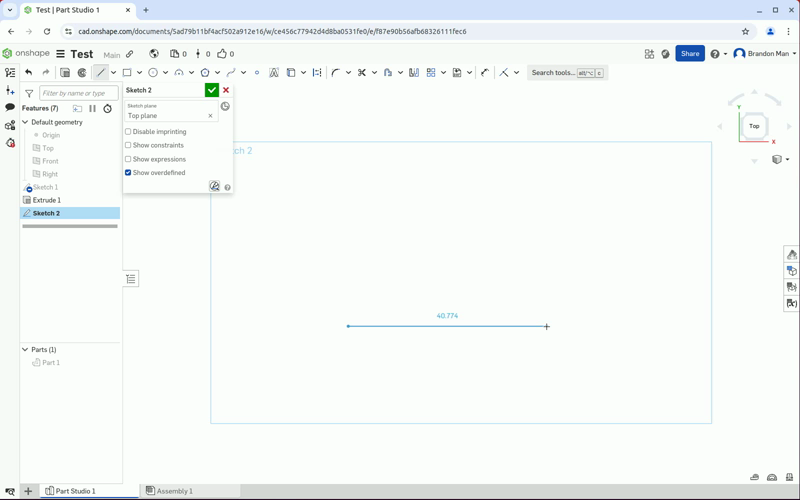
key_up(shift)
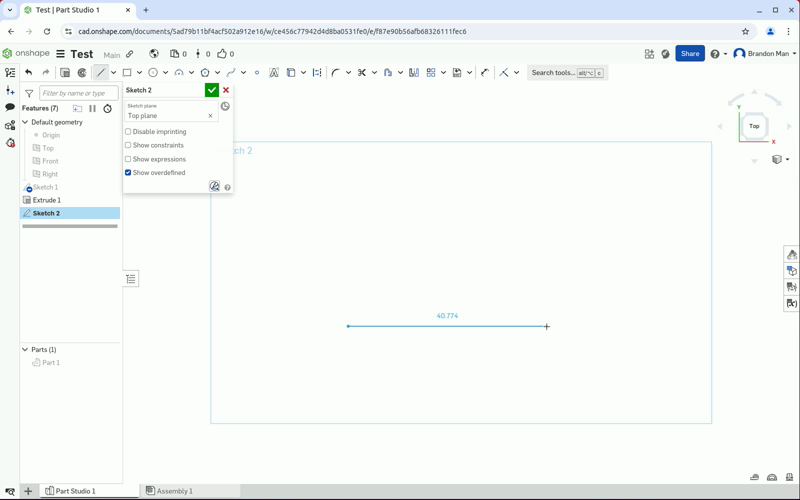
key_down(shift)
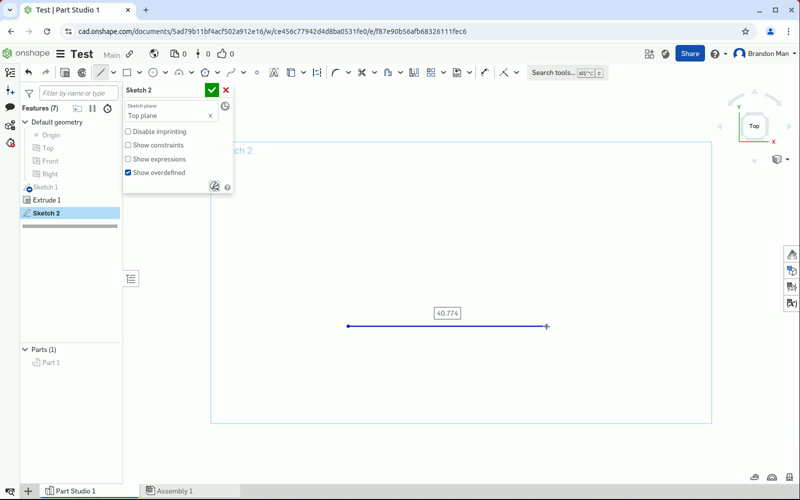
mouse_move(546, 226)
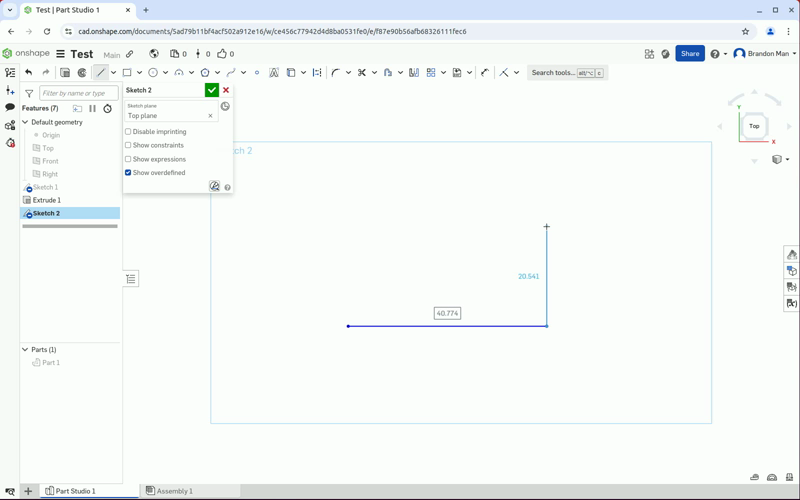
click(546, 226)
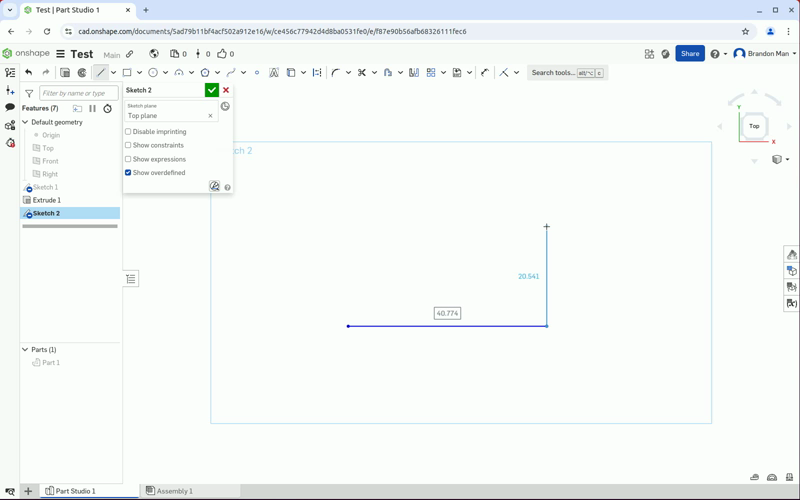
key_up(shift)
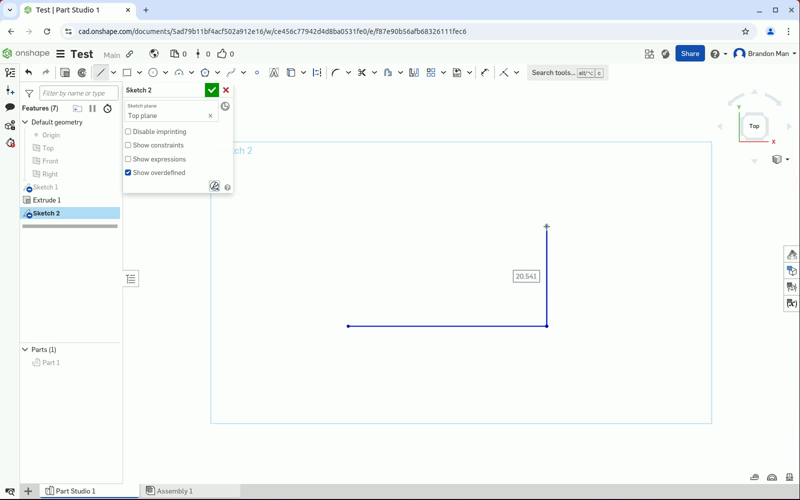
key_down(shift)
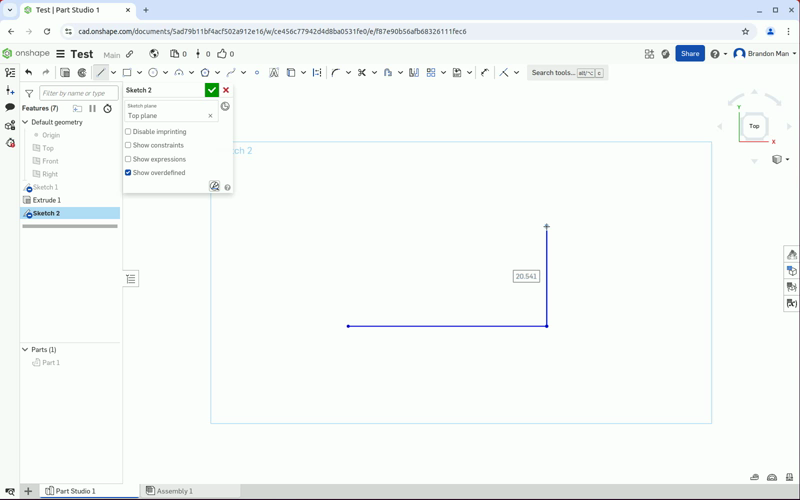
mouse_move(348, 226)
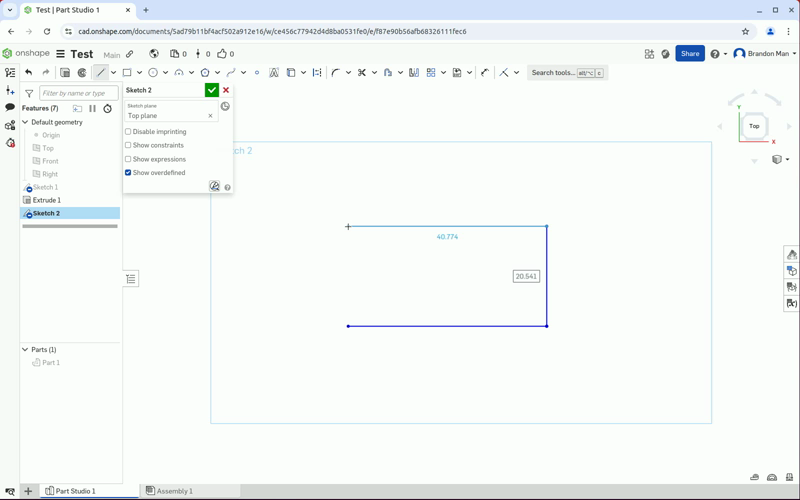
click(348, 226)
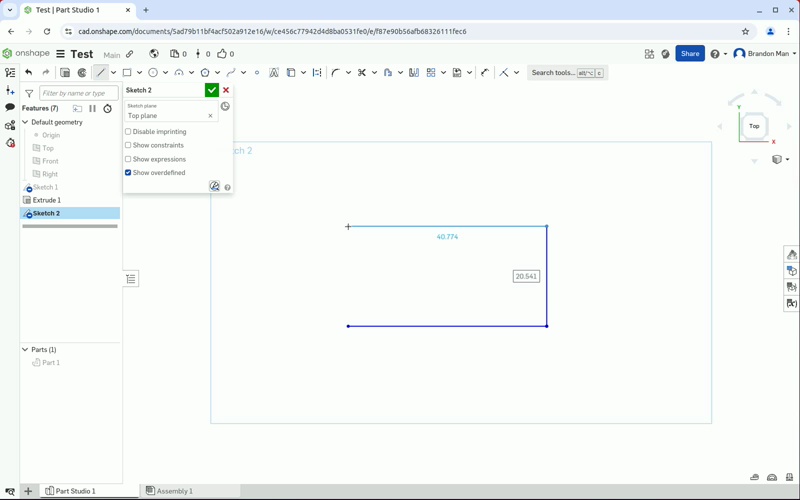
key_up(shift)
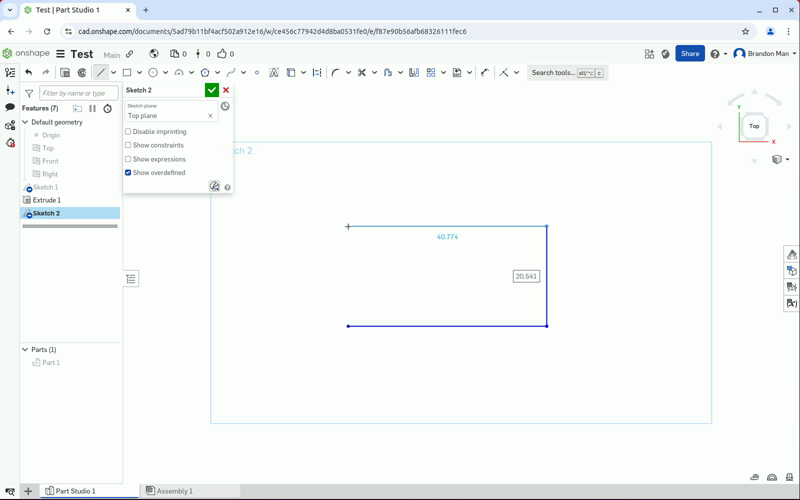
key_down(shift)
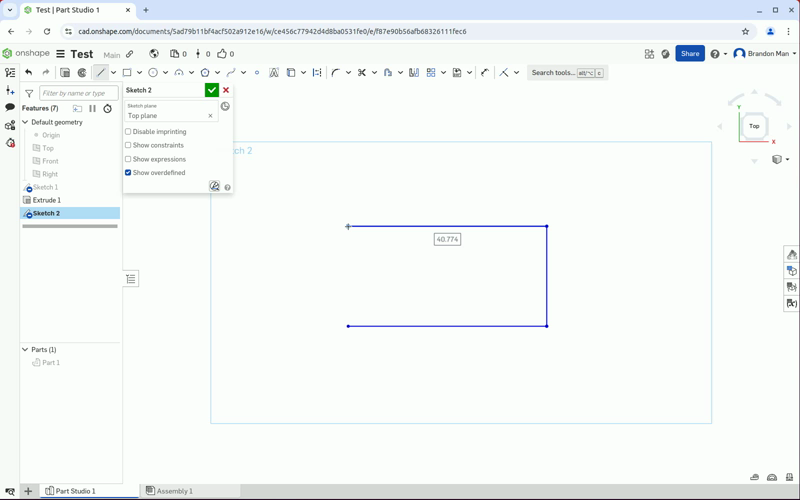
mouse_move(348, 326)
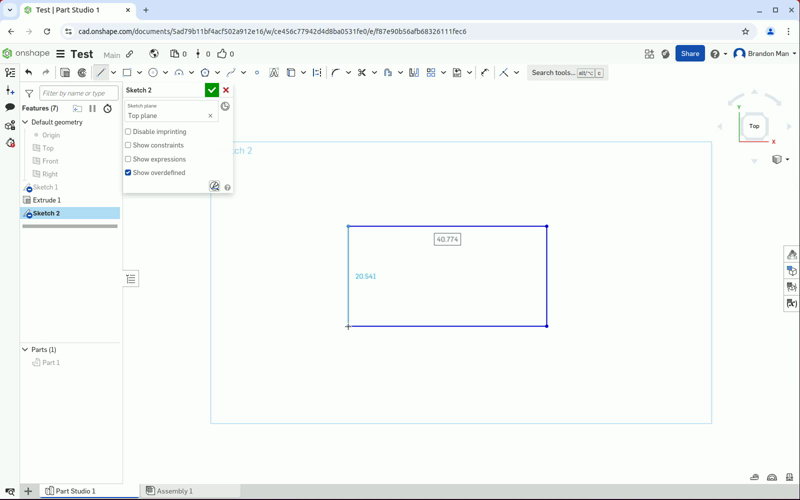
key_up(shift)
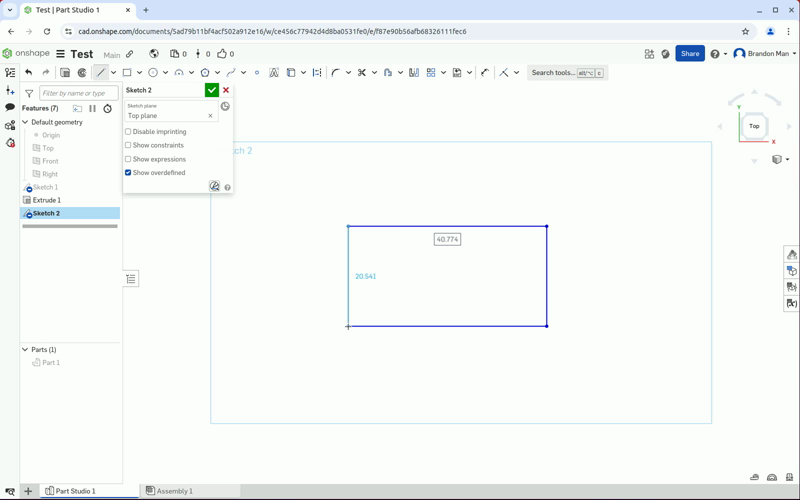
click(348, 326)
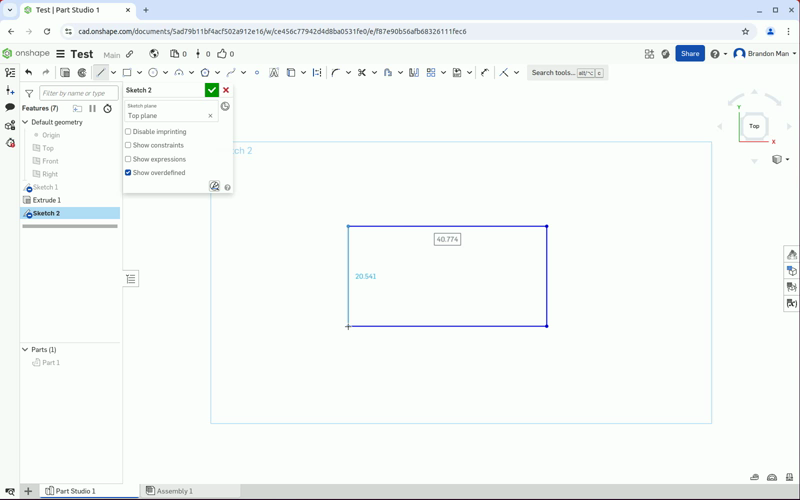
key(esc)
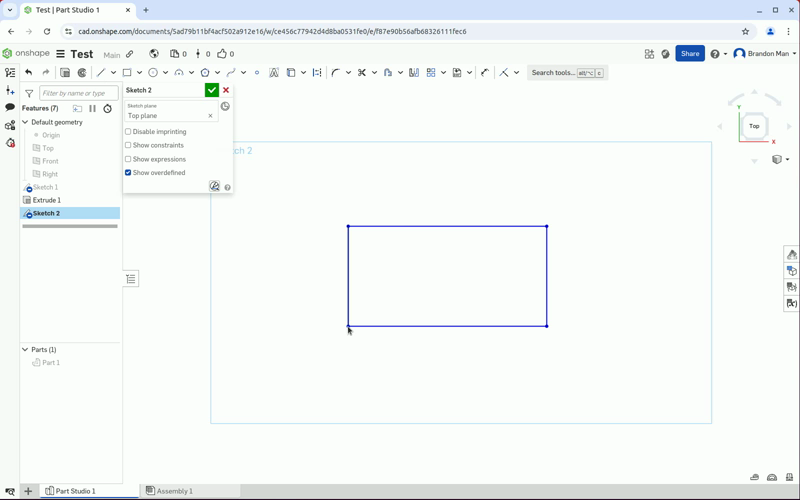
mouse_move(432, 307)
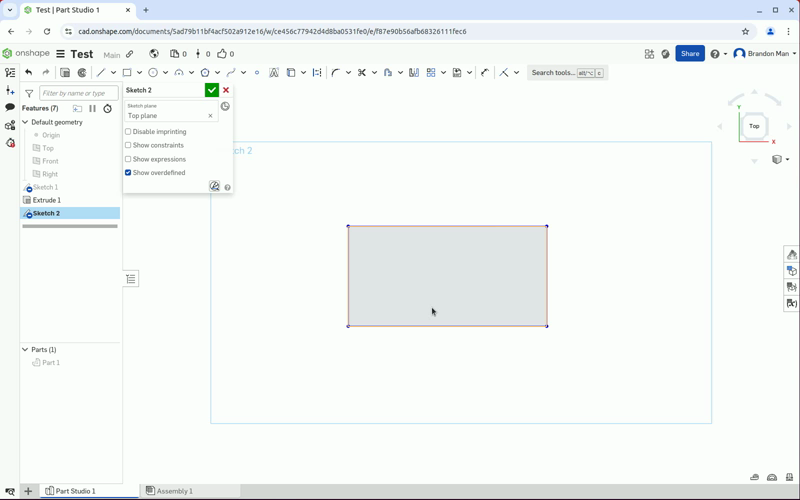
click(432, 307)
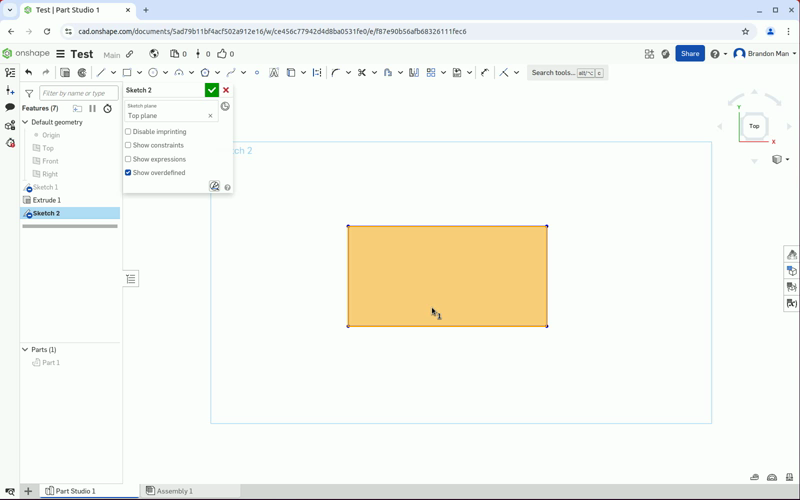
mouse_move(73, 352)
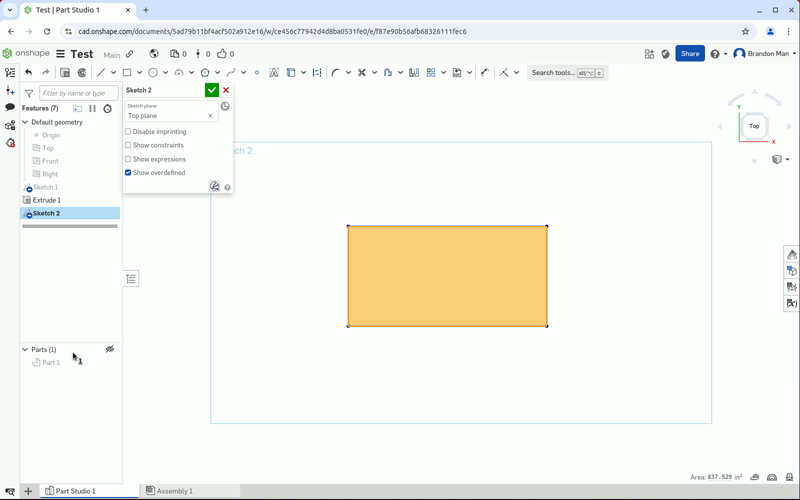
key(shift+y)
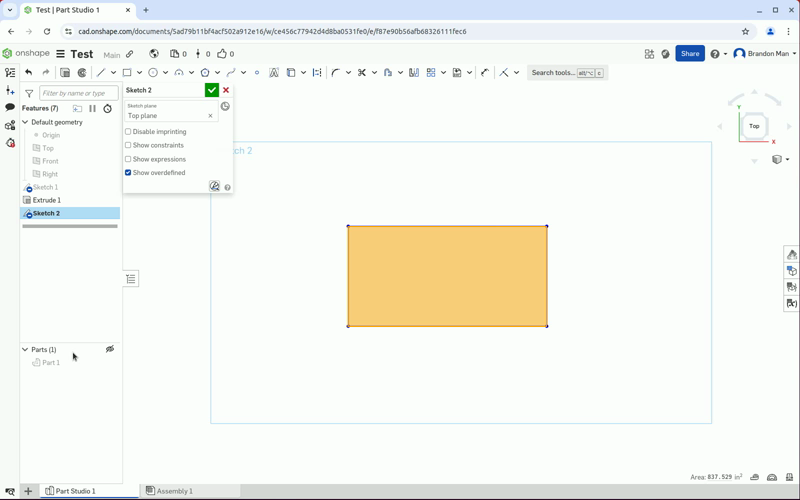
key(shift+e)
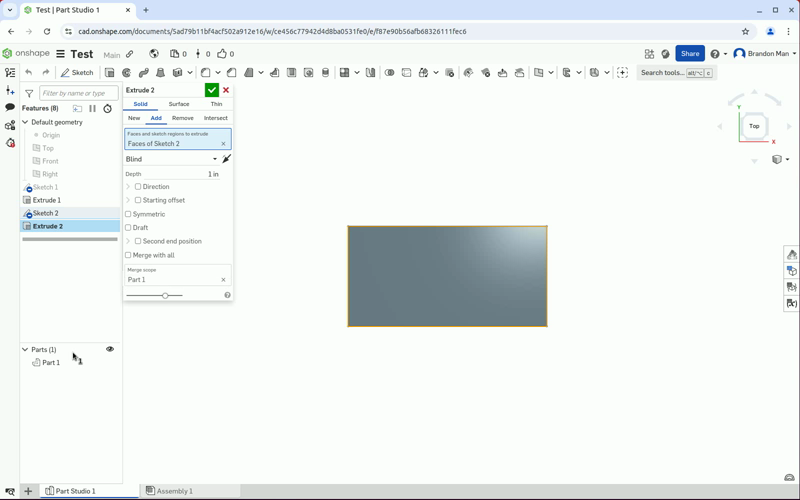
mouse_move(143, 106)
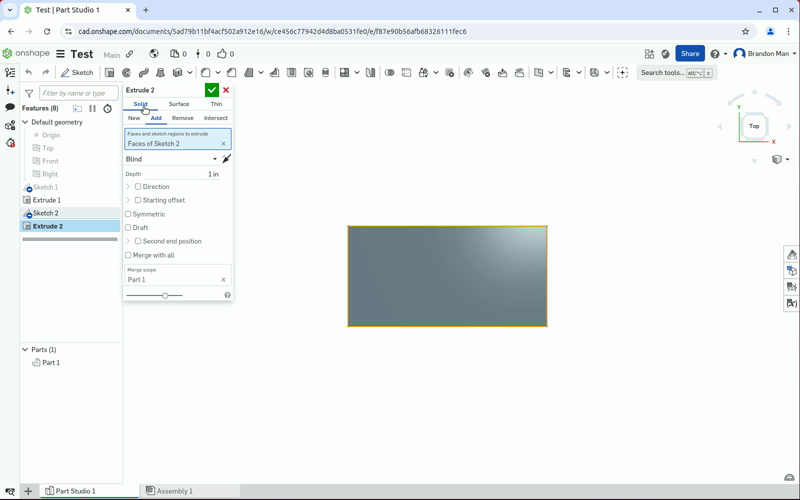
click(143, 106)
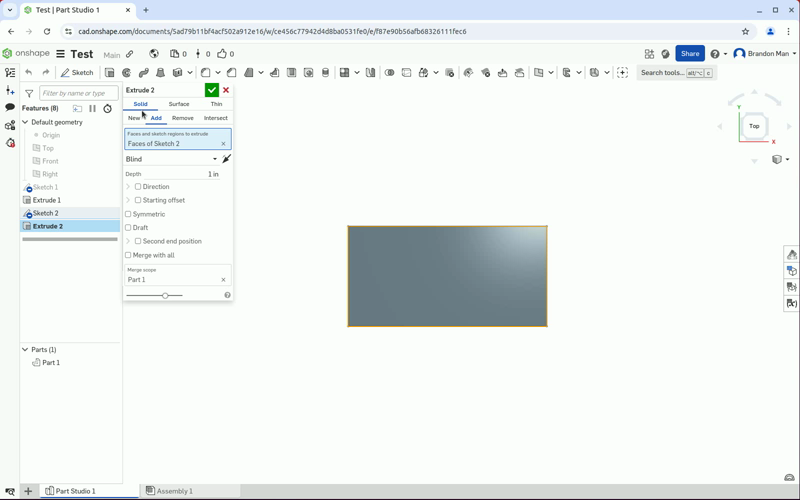
mouse_move(137, 120)
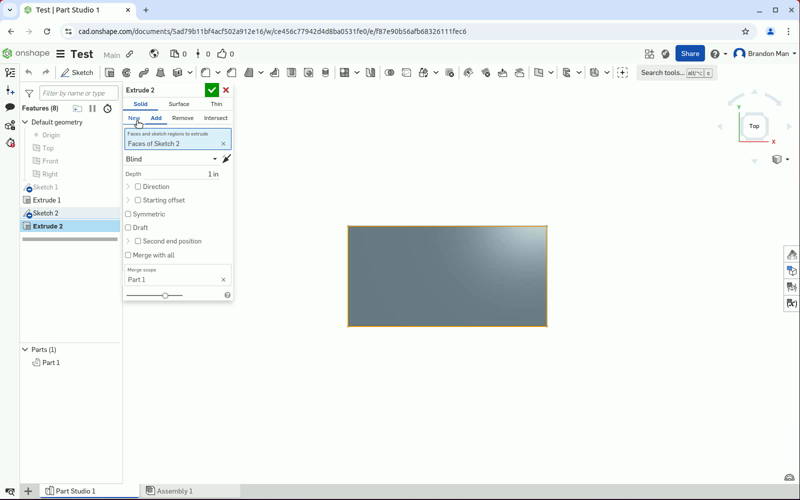
click(137, 120)
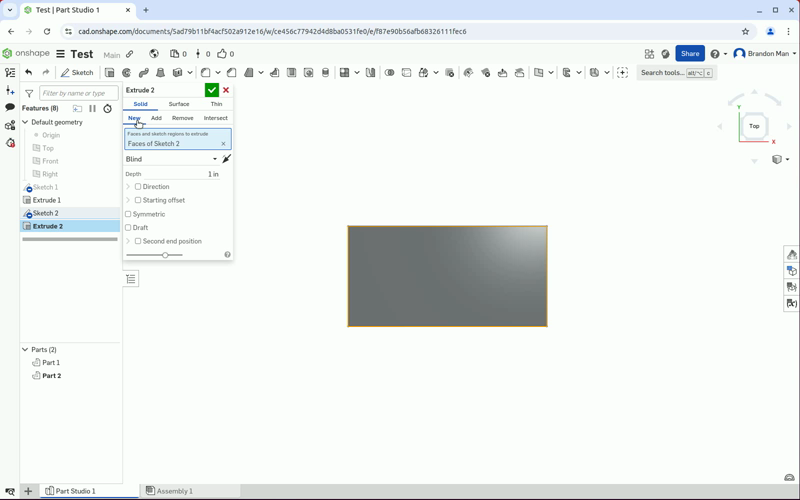
key(tab, 4)
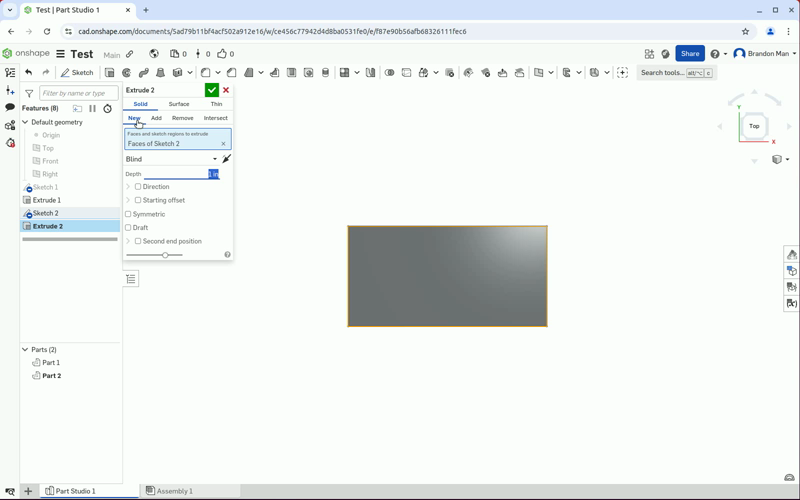
text(0.481)
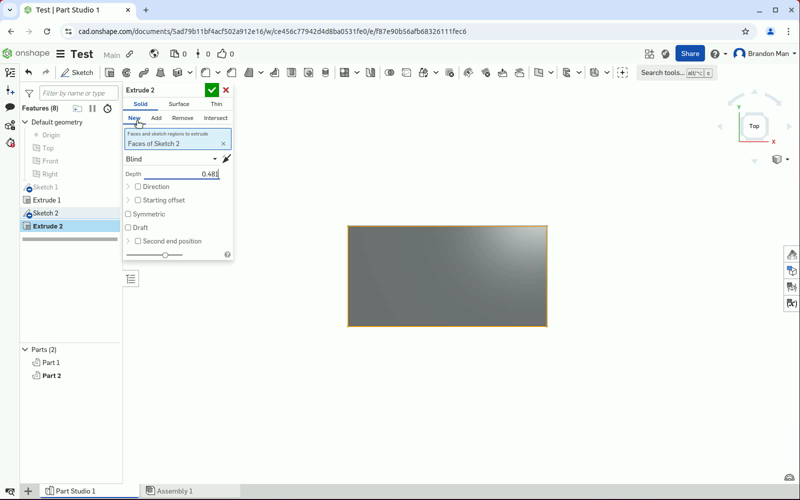
key(enter)
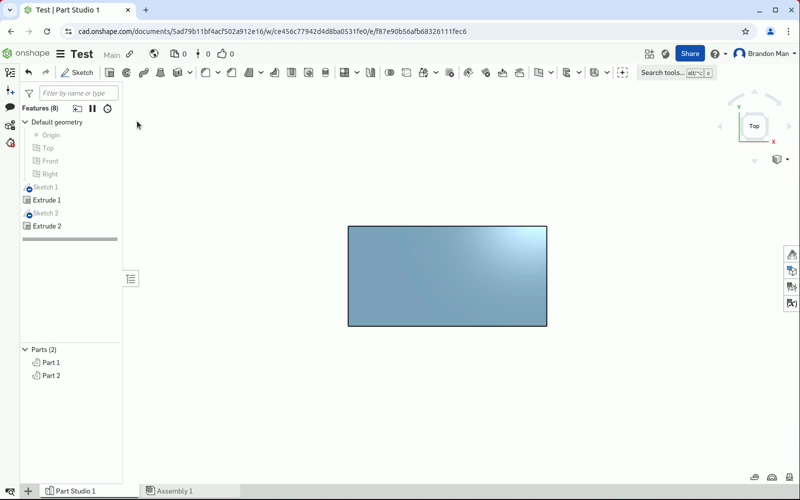
key(shift+h)
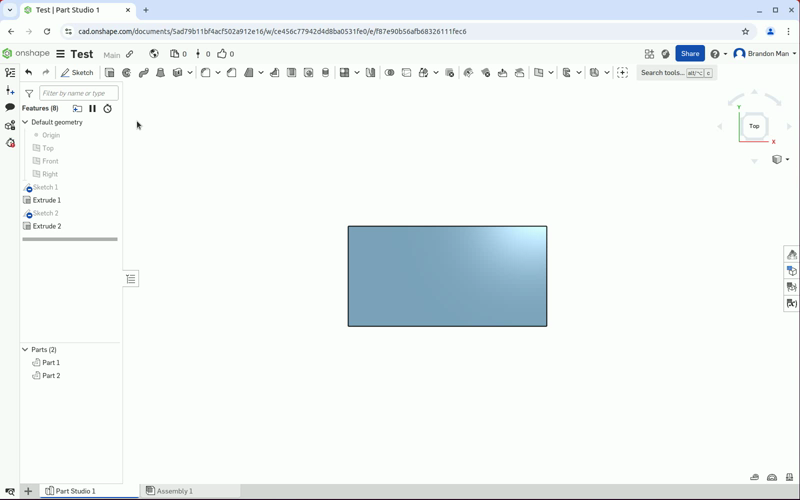
key(shift+h)
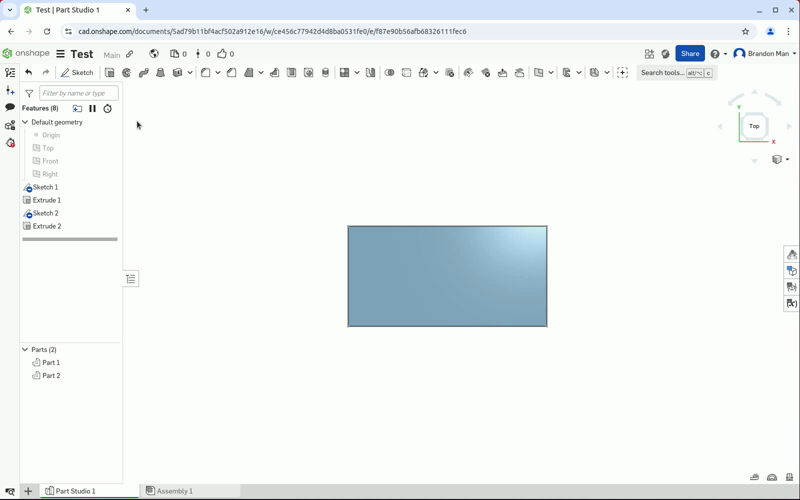
key(shift+7)
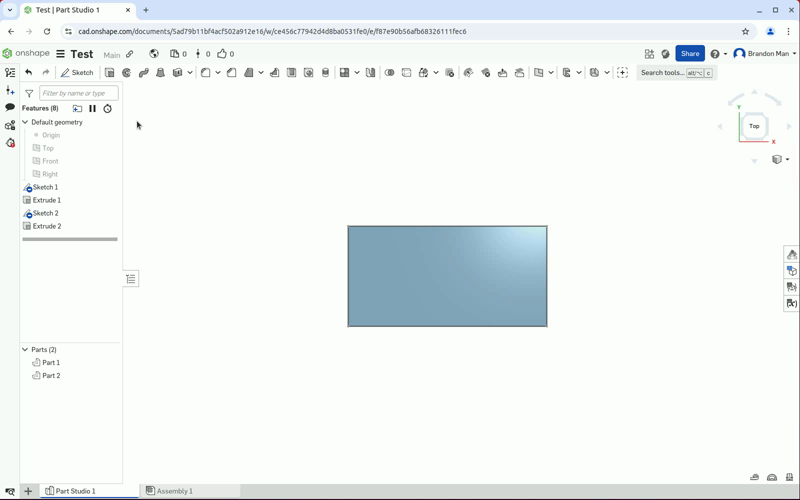
key(up, 3)
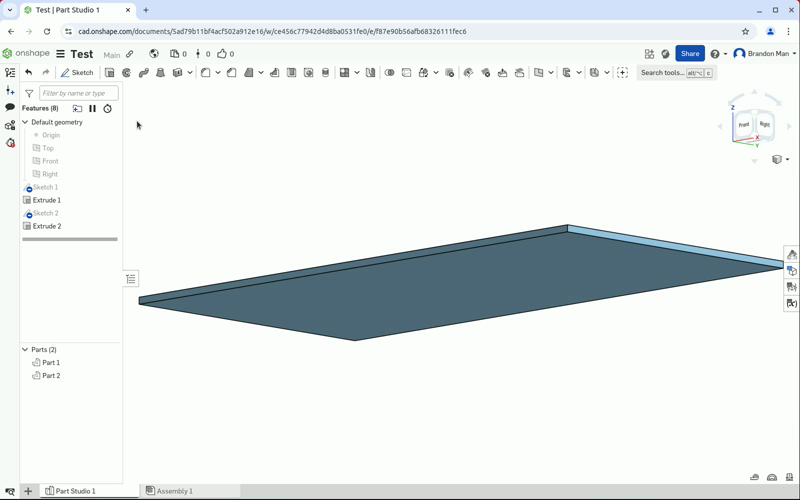
key(left, 3)
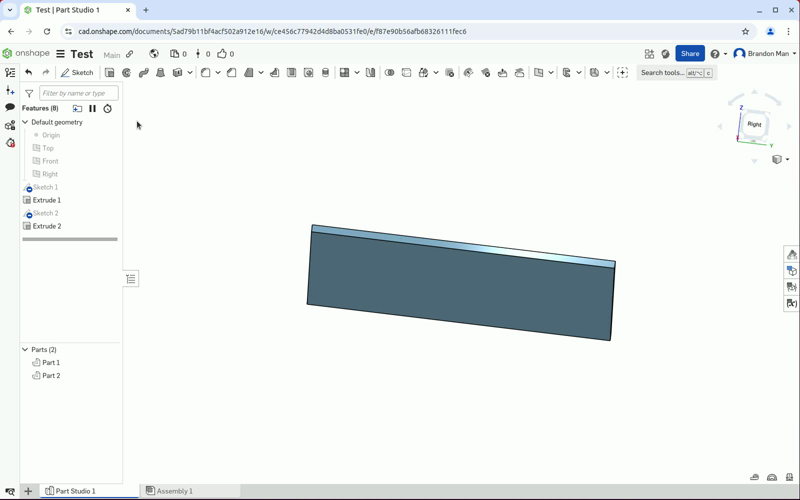
key(right, 3)
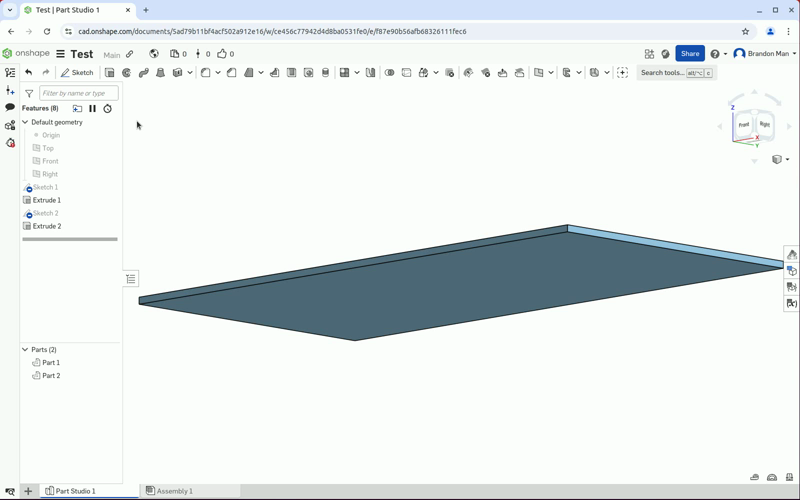
key(down, 3)
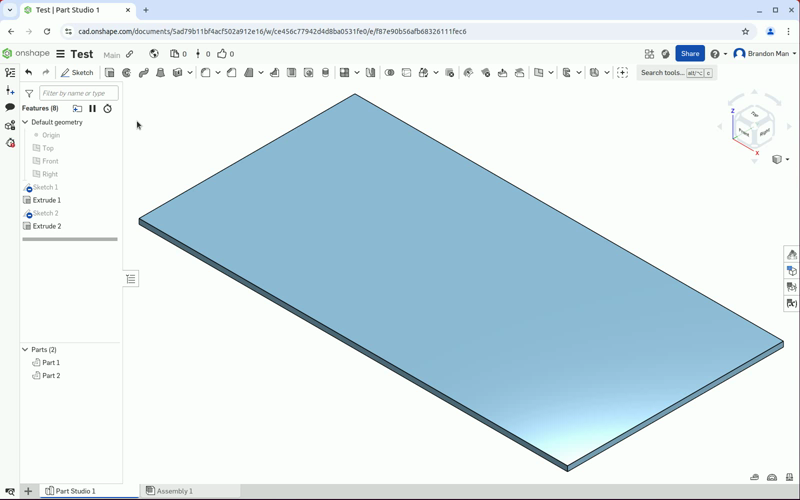
mouse_move(73, 189)
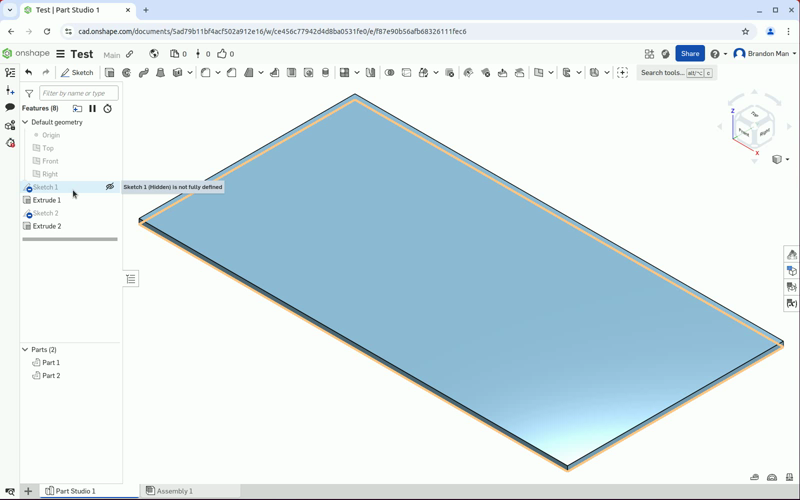
click(73, 189)